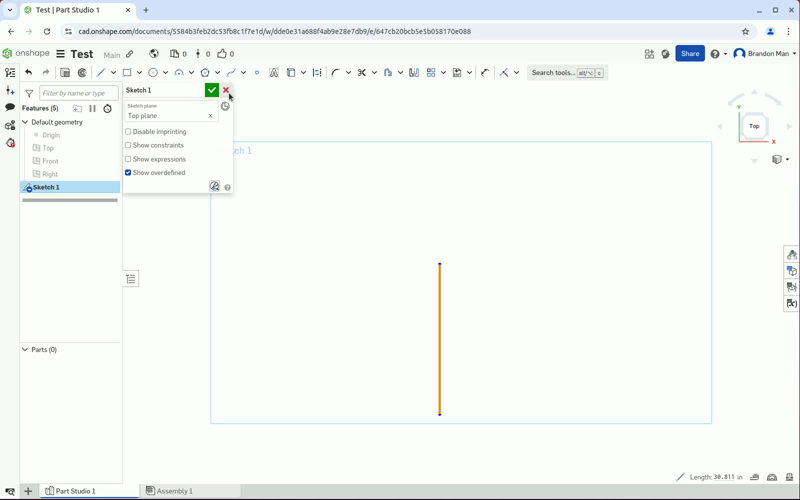
key(shift+h)
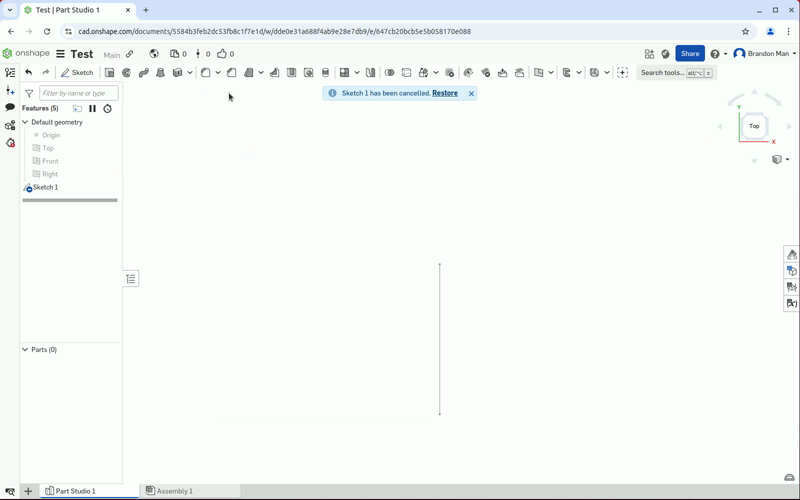
key(shift+s)
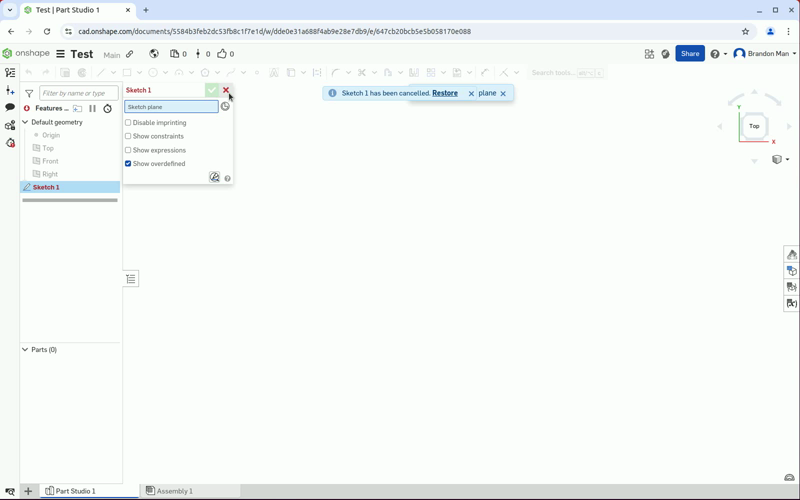
mouse_move(73, 150)
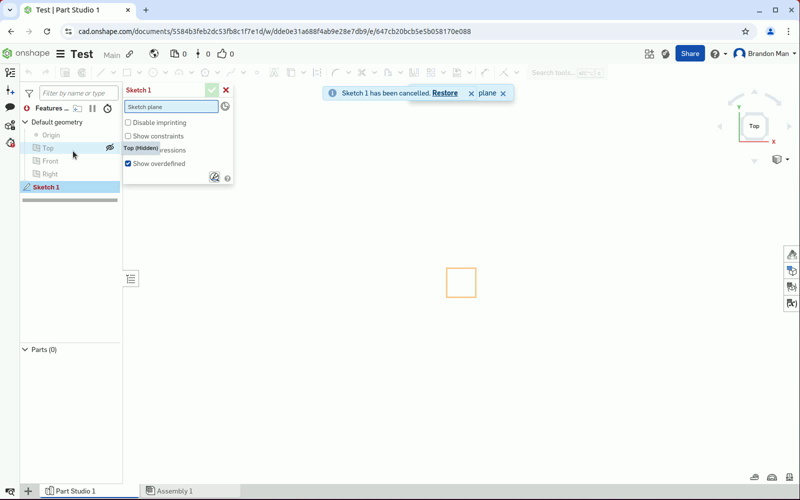
click(73, 150)
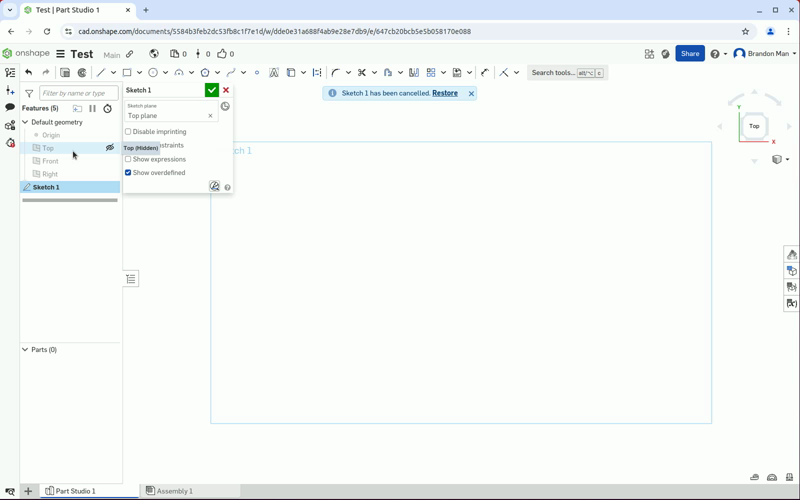
mouse_move(73, 352)
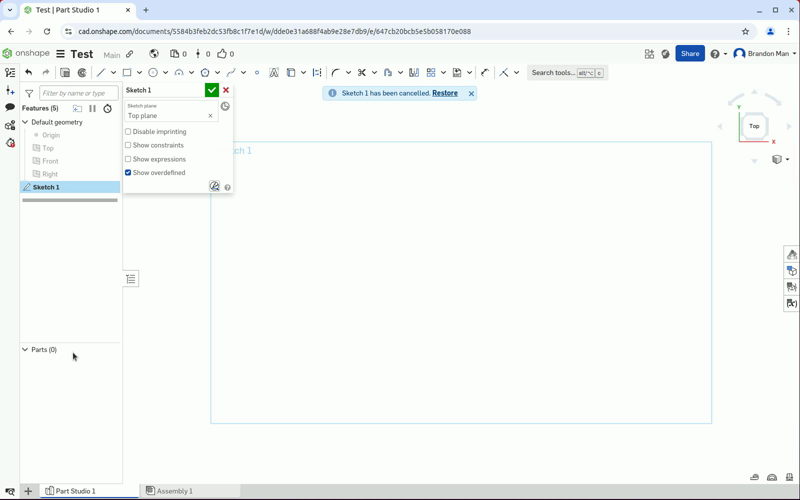
key(y)
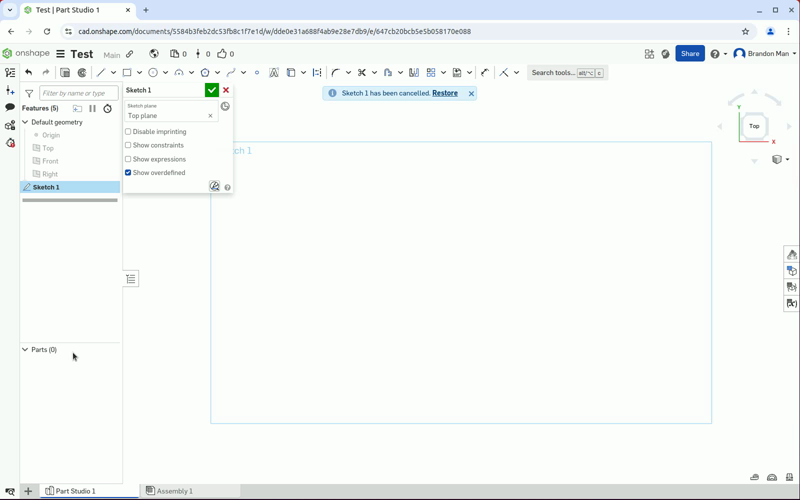
key(l)
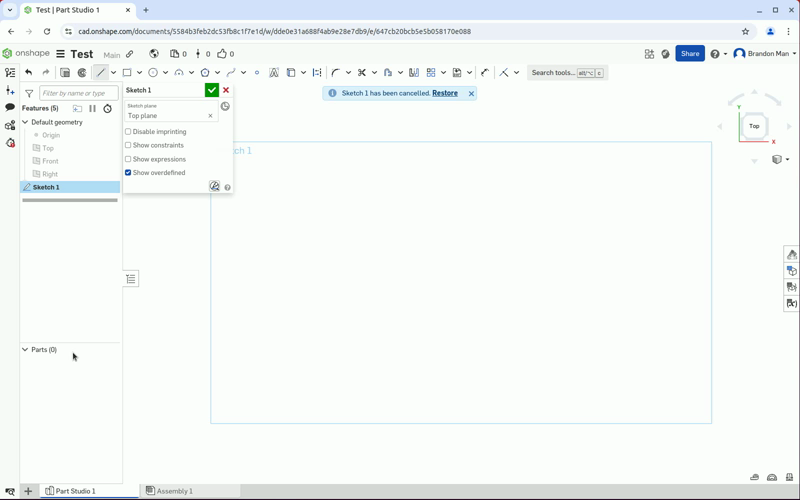
key_down(shift)
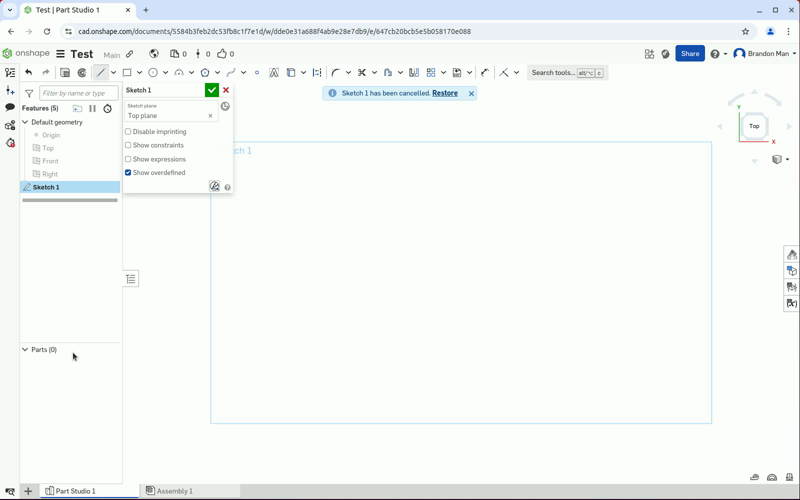
mouse_move(348, 308)
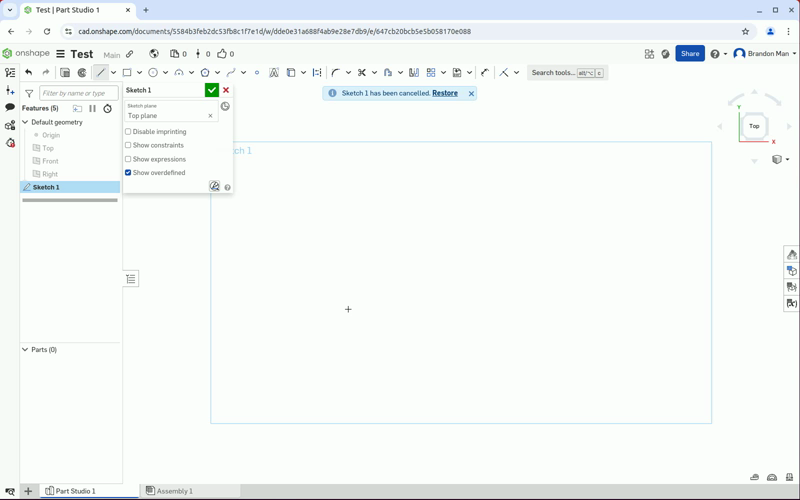
click(348, 308)
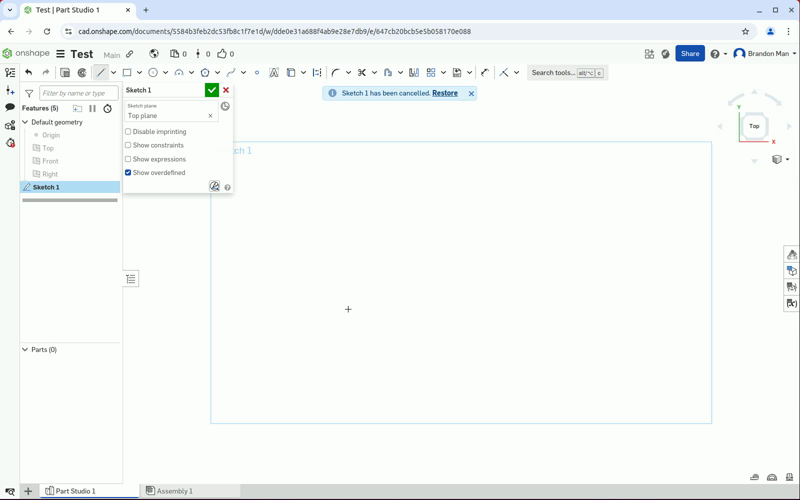
key_up(shift)
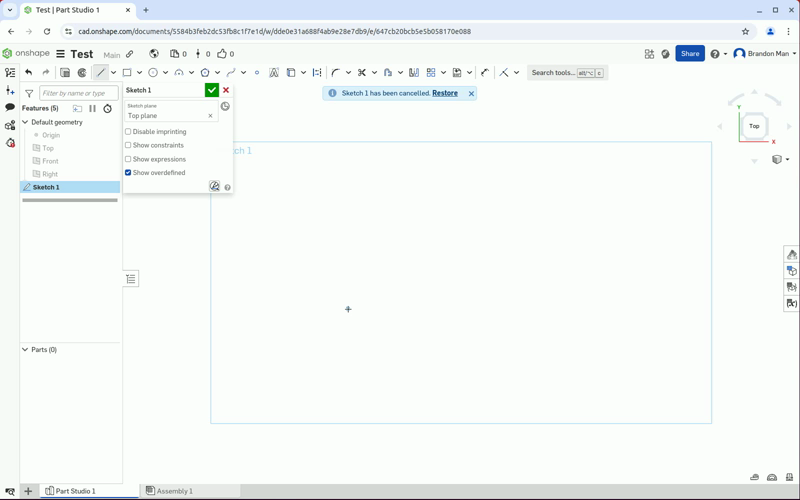
key_down(shift)
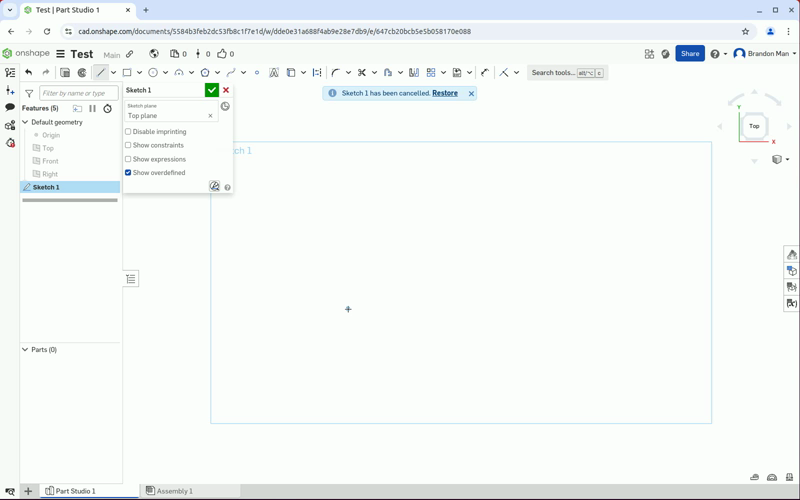
mouse_move(572, 308)
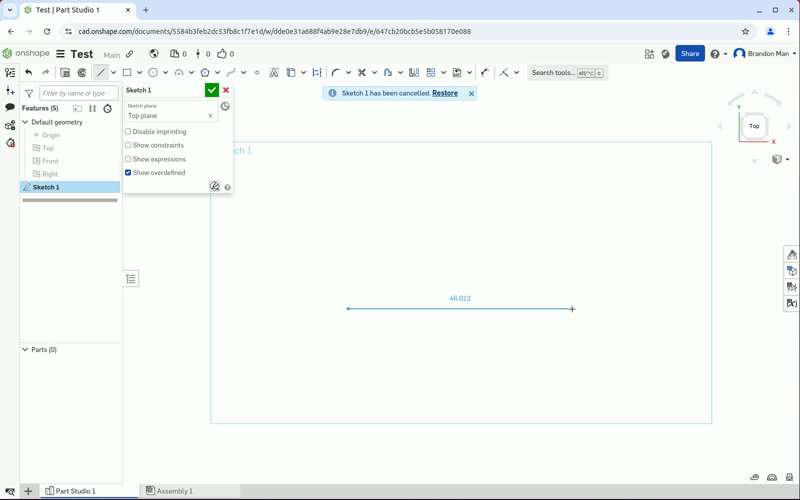
click(572, 308)
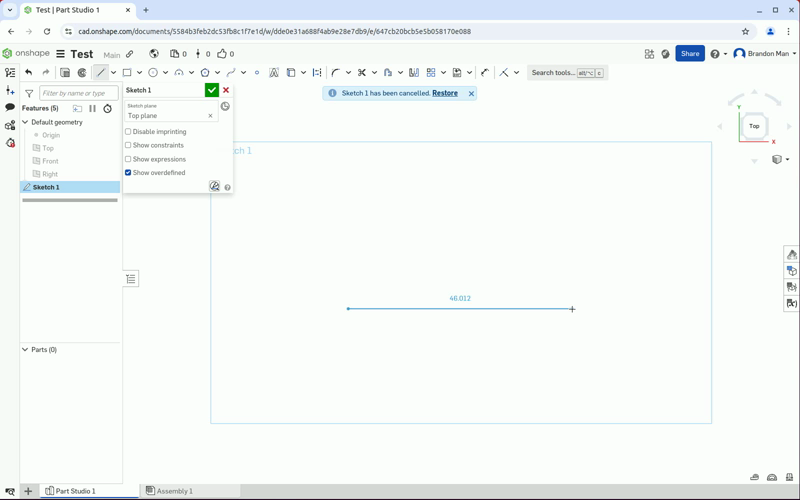
key_up(shift)
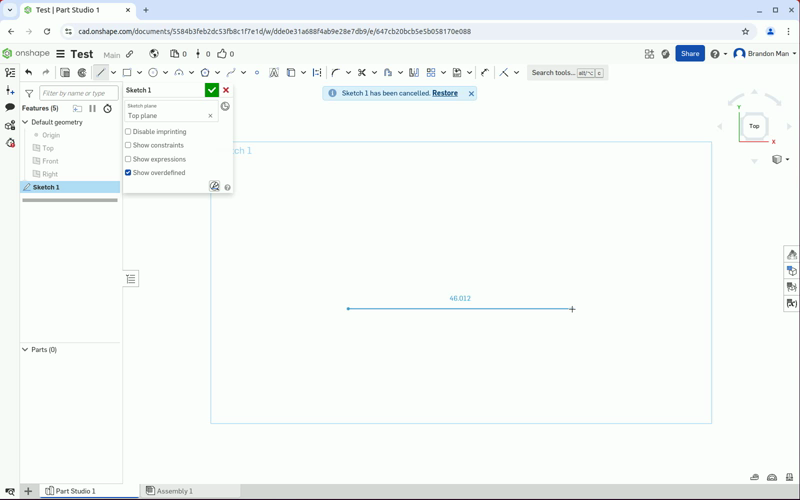
key_down(shift)
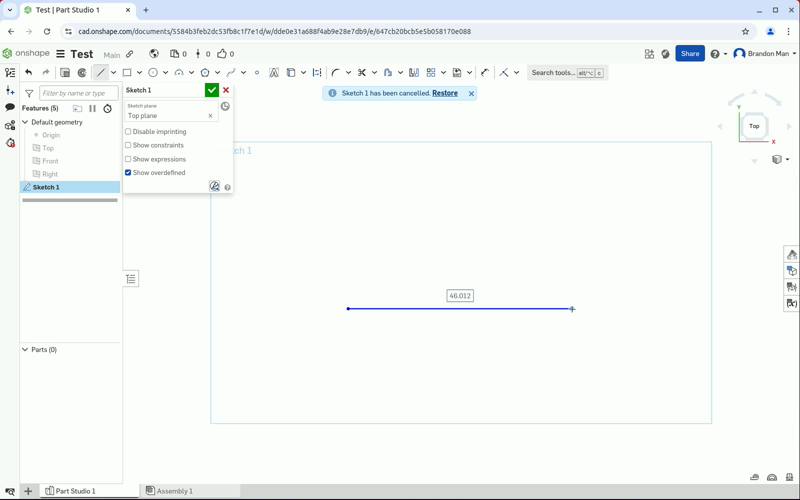
mouse_move(589, 308)
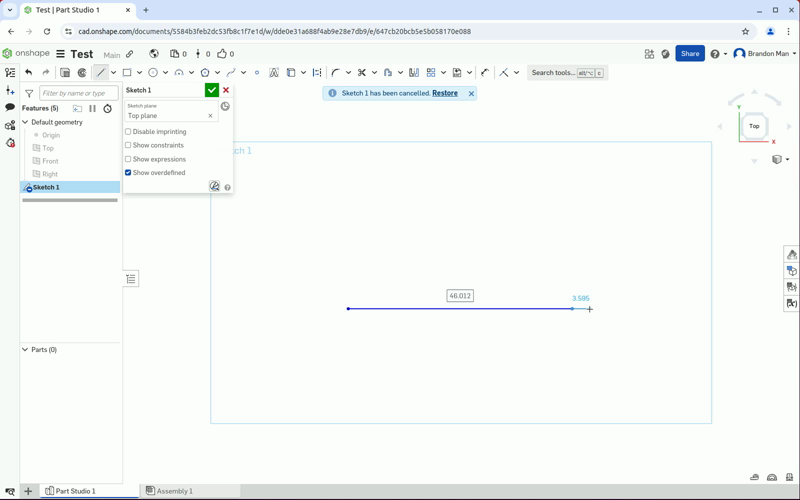
mouse_move(572, 259)
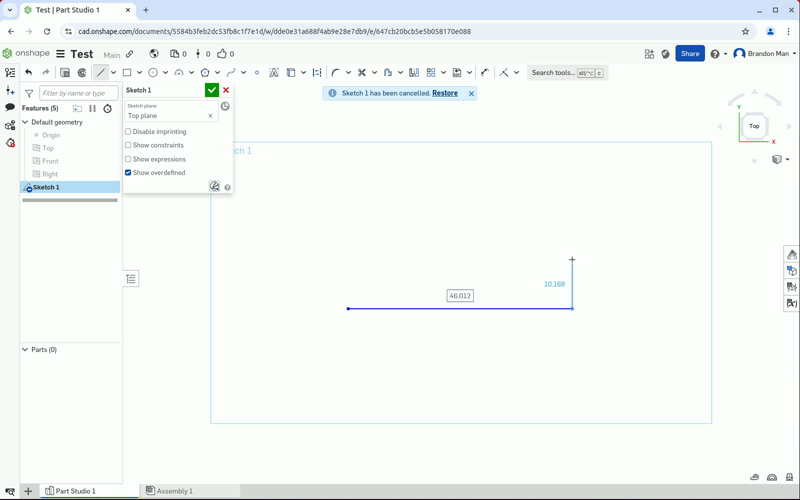
click(572, 259)
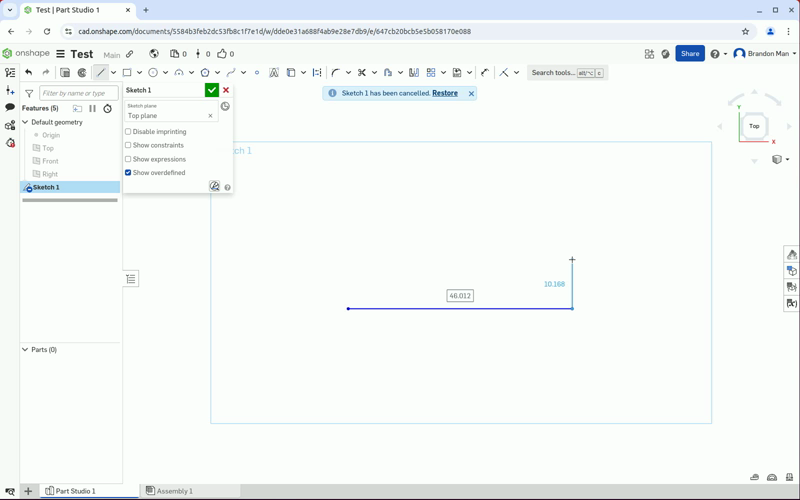
key_up(shift)
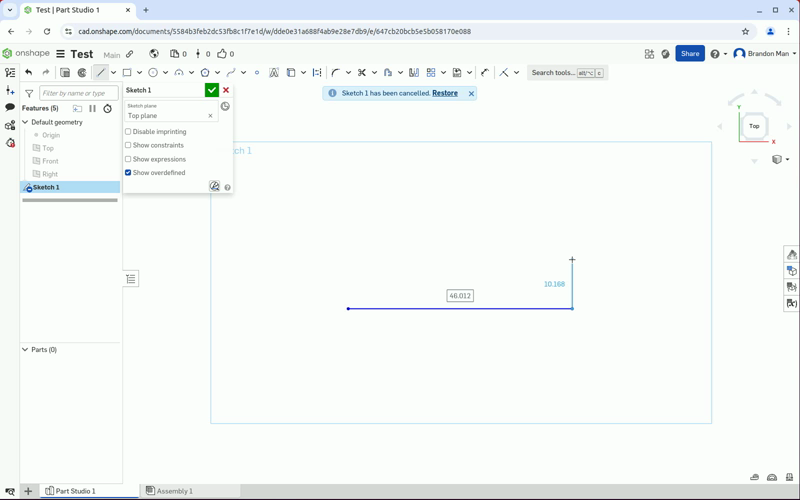
key_down(shift)
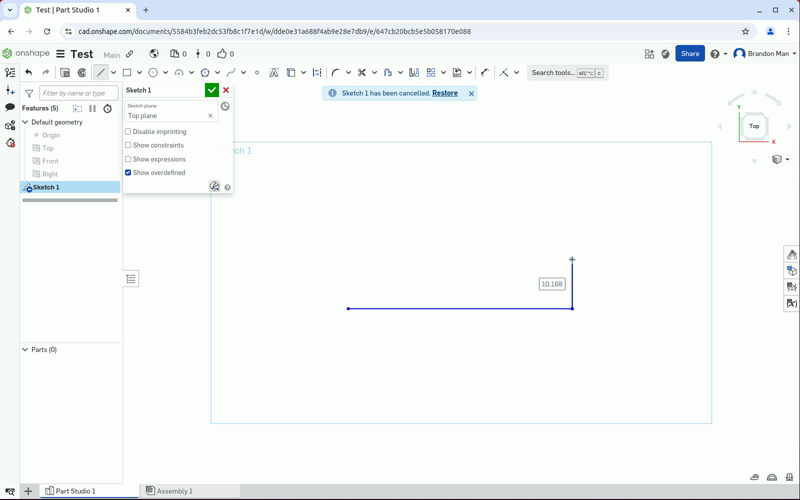
mouse_move(348, 259)
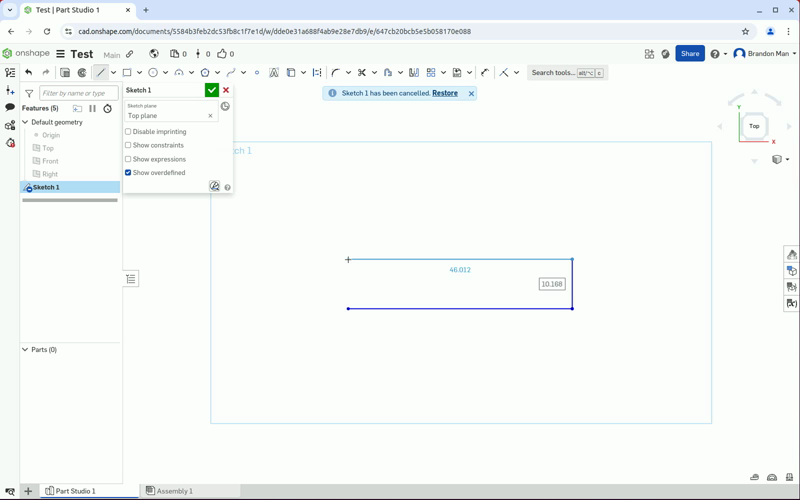
click(348, 259)
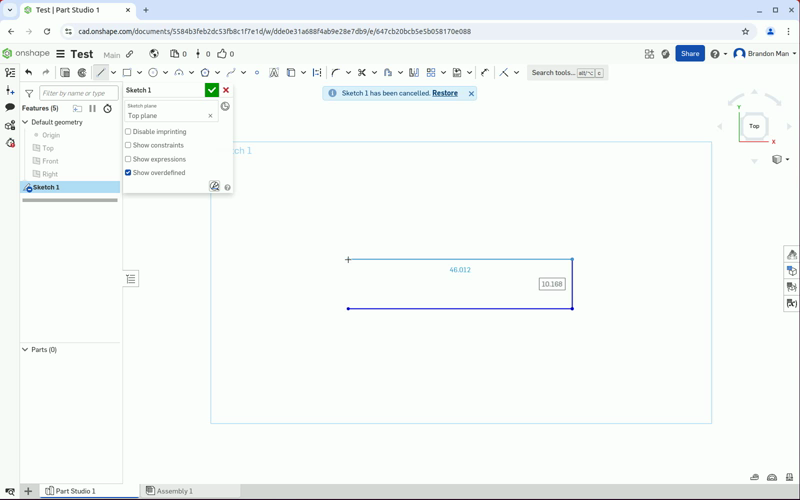
key_up(shift)
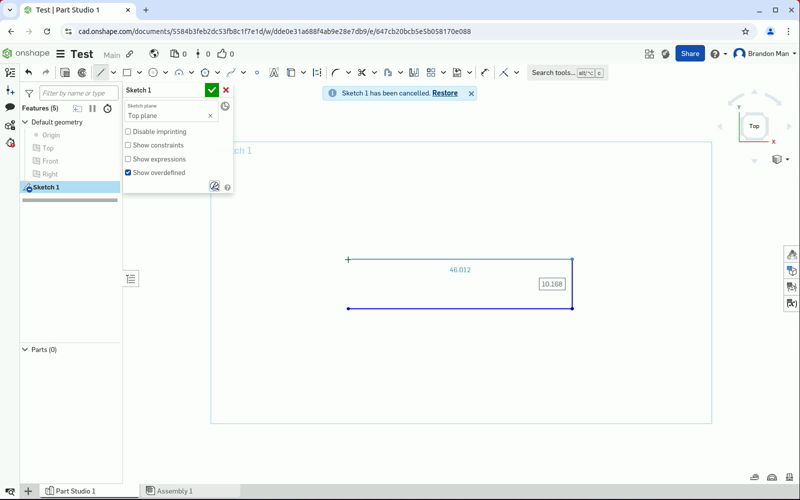
mouse_move(378, 259)
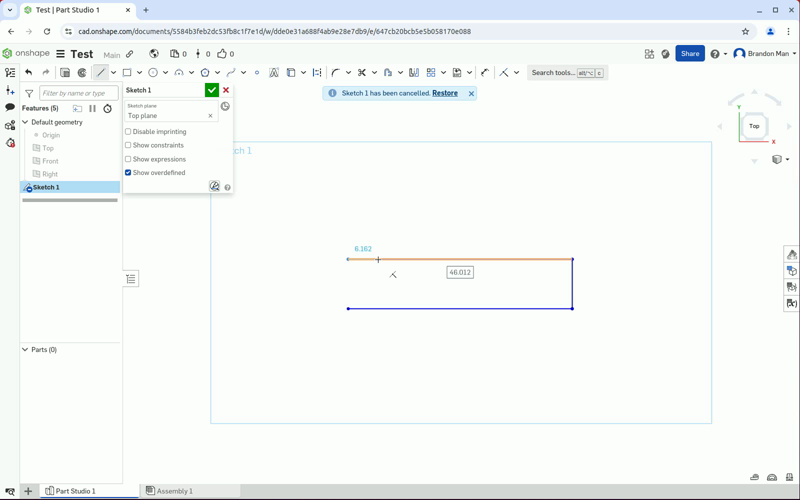
key_down(shift)
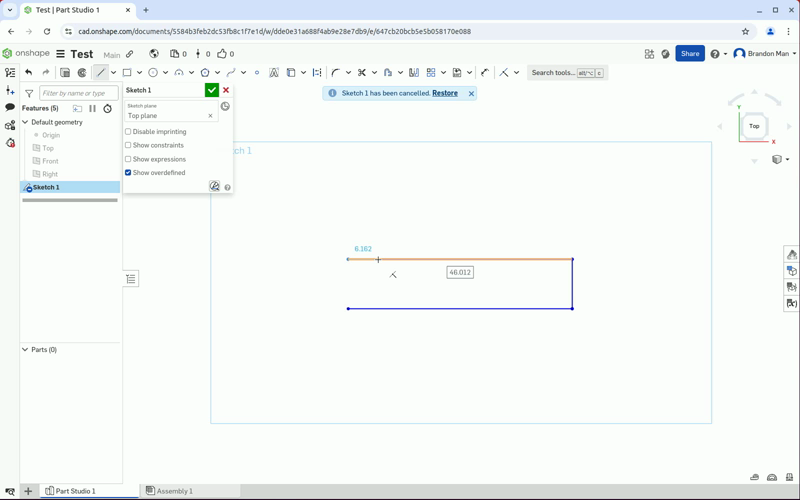
mouse_move(348, 308)
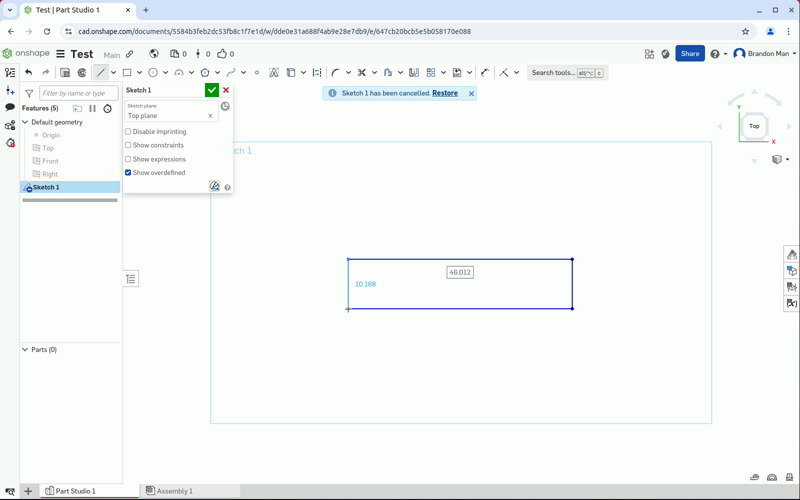
key_up(shift)
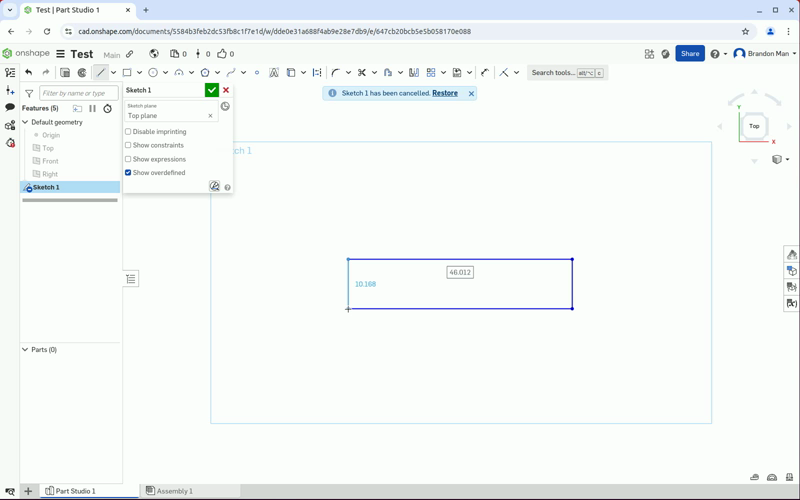
click(348, 308)
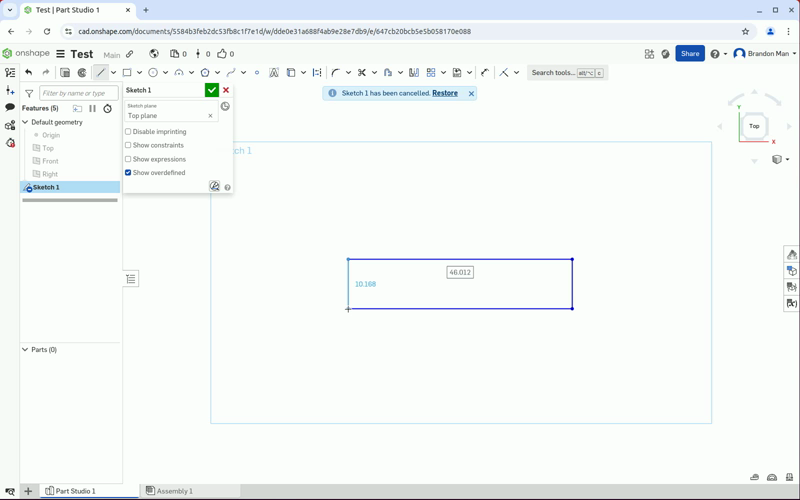
key(esc)
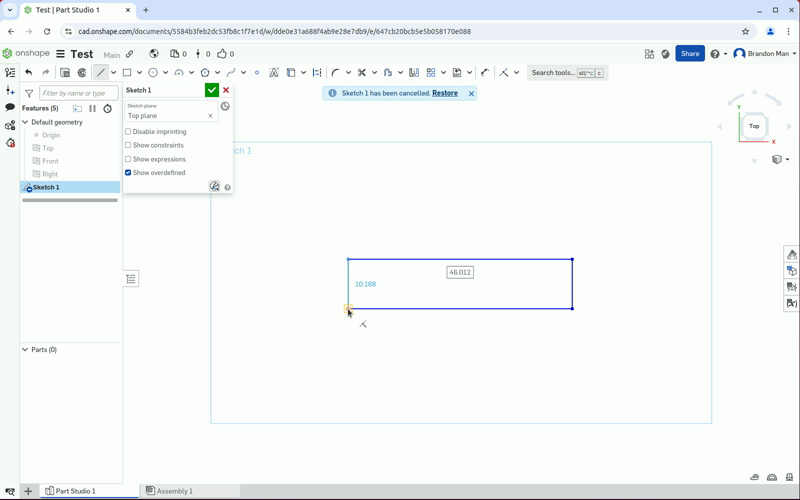
mouse_move(558, 299)
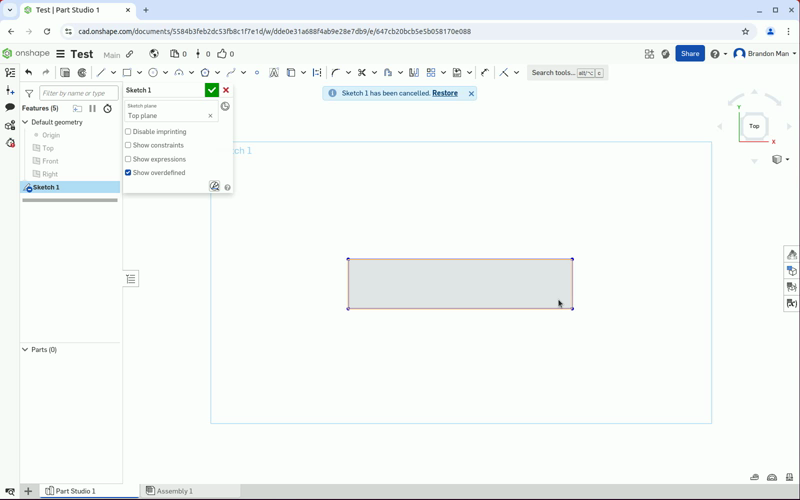
click(558, 299)
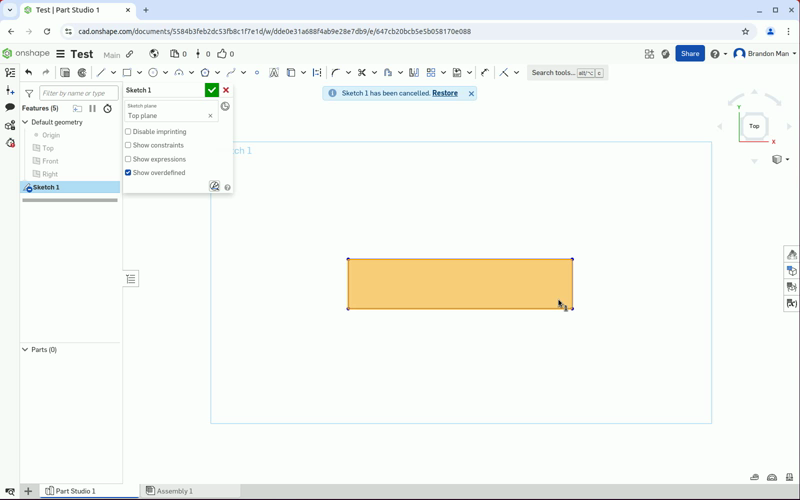
mouse_move(73, 352)
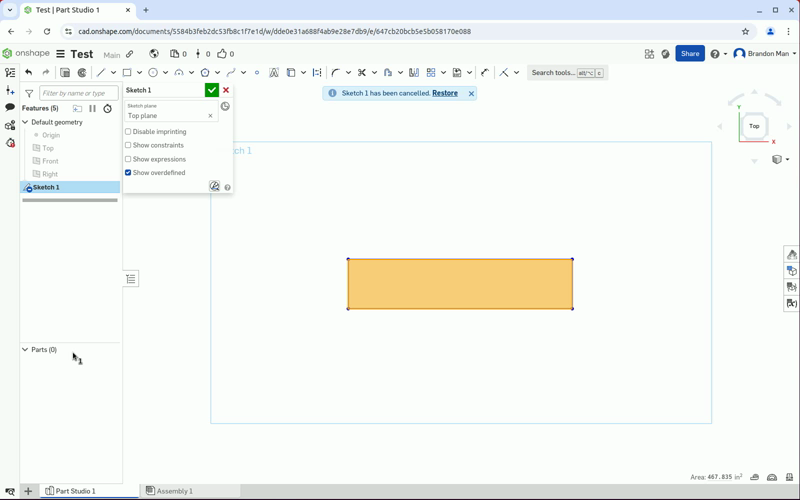
key(shift+y)
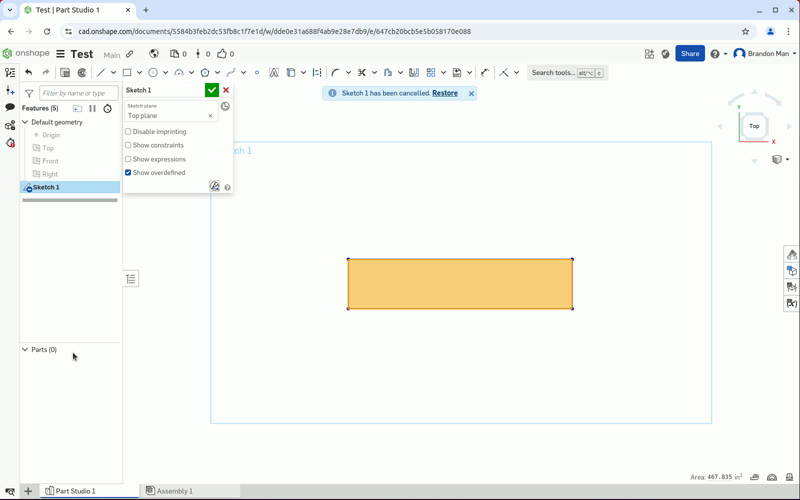
key(shift+e)
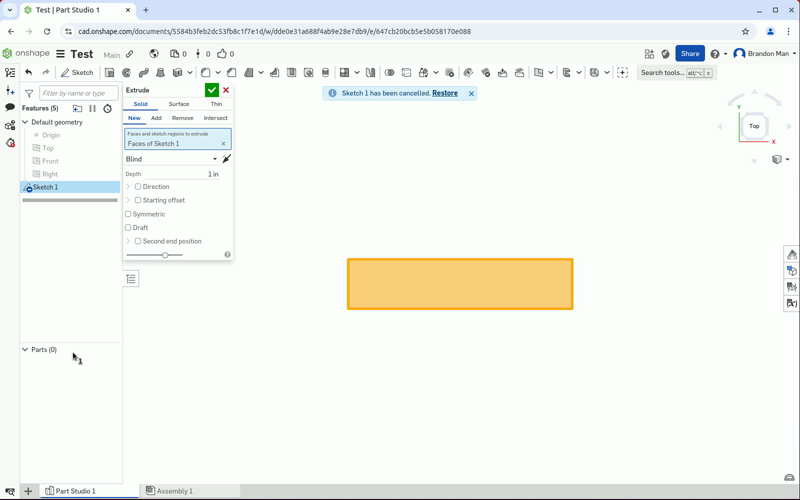
mouse_move(143, 106)
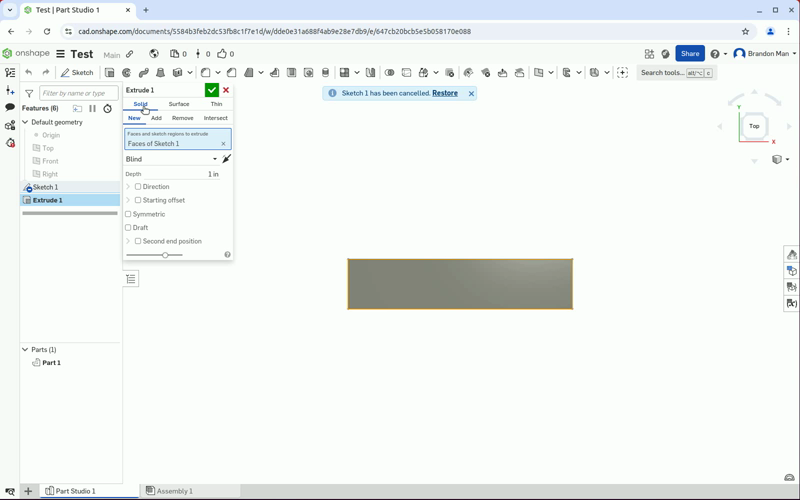
click(143, 106)
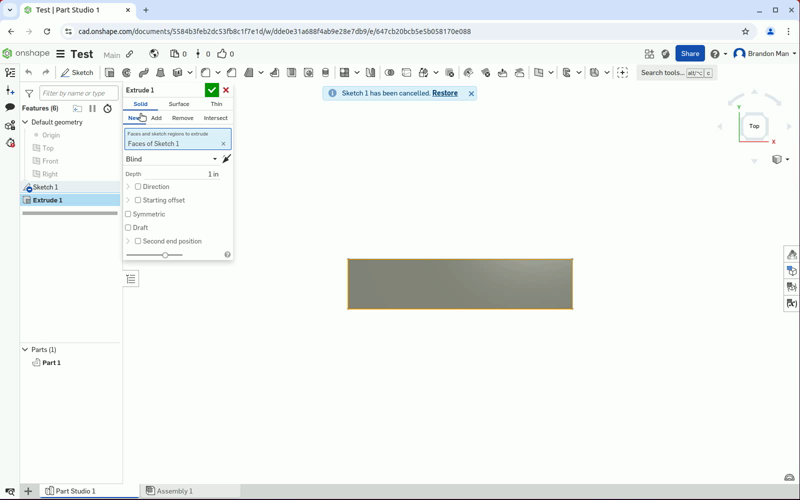
mouse_move(137, 120)
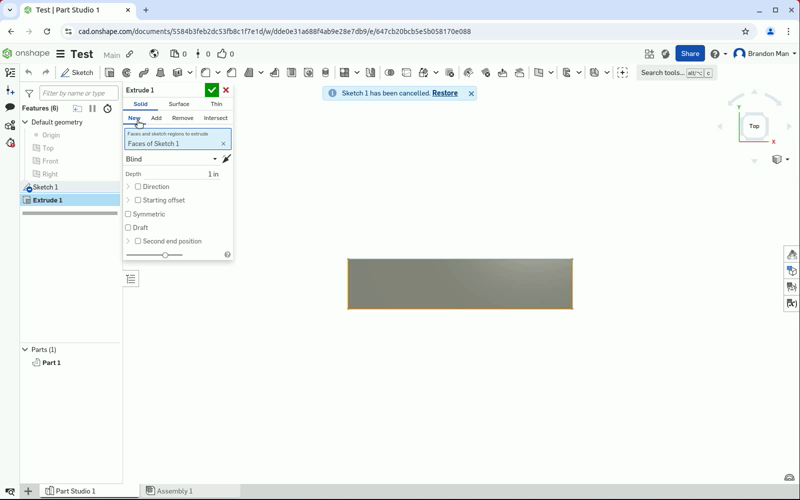
click(137, 120)
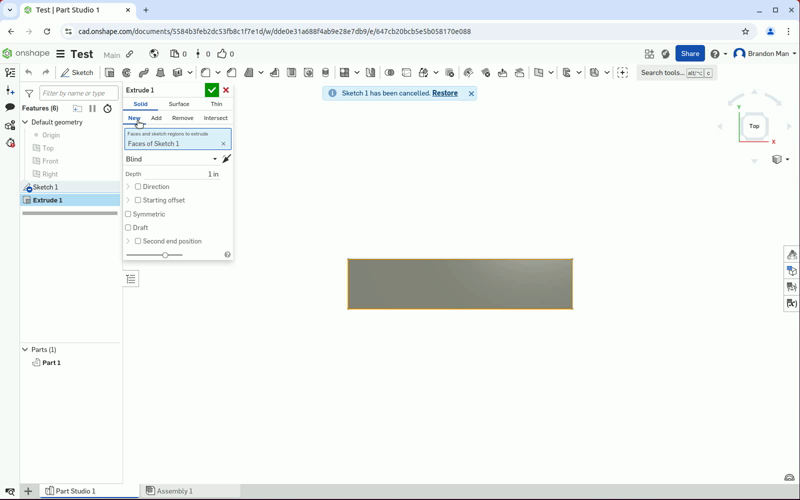
key(tab, 4)
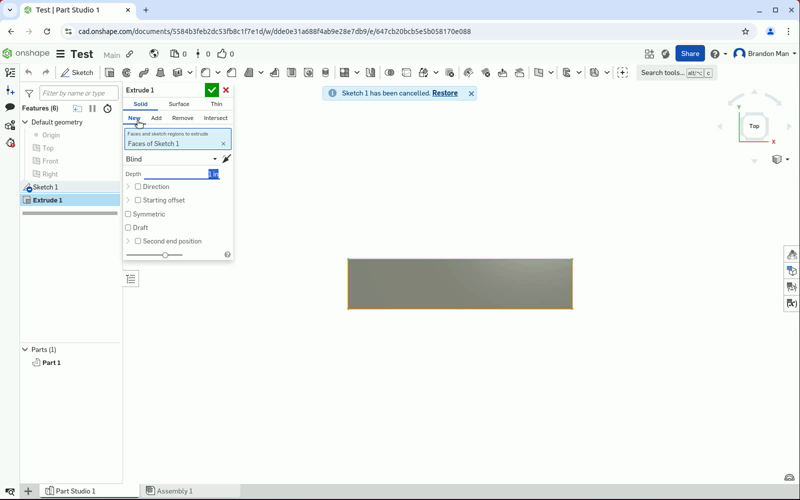
text(4.814)
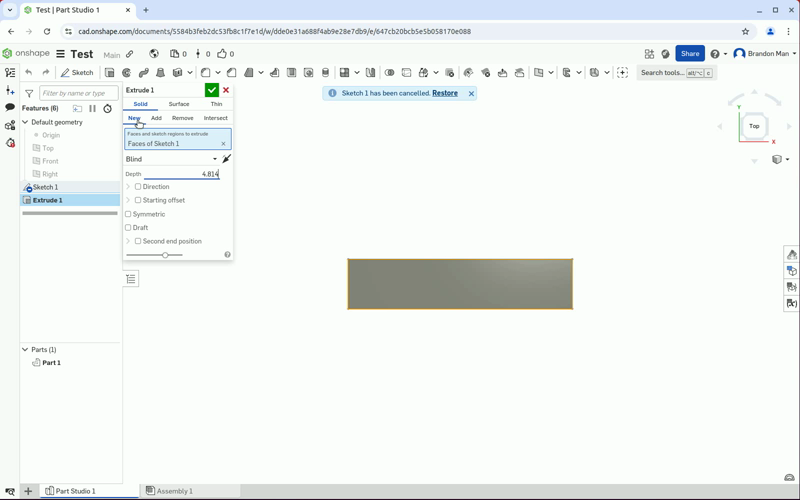
key(enter)
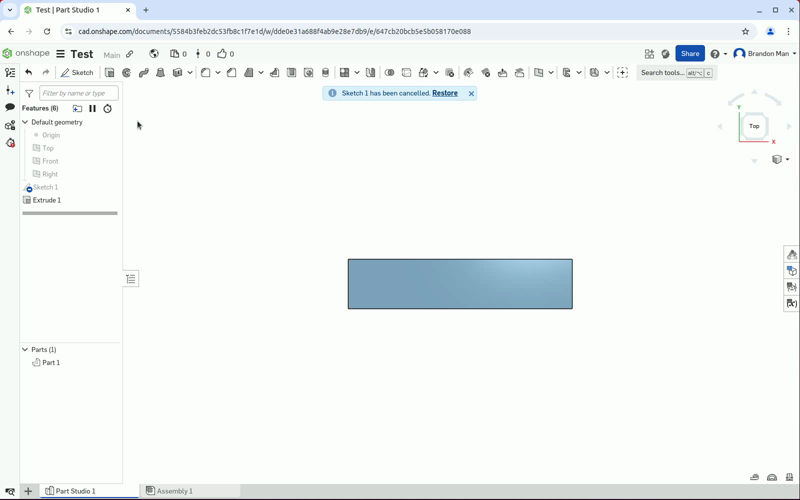
key(shift+h)
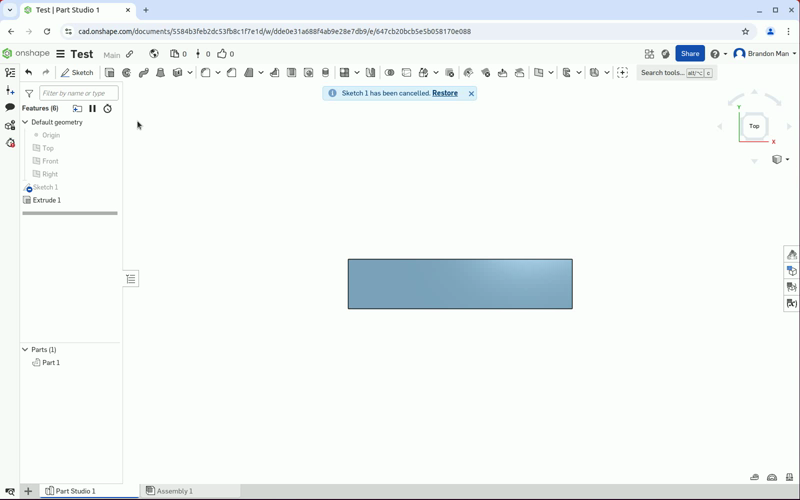
key(shift+h)
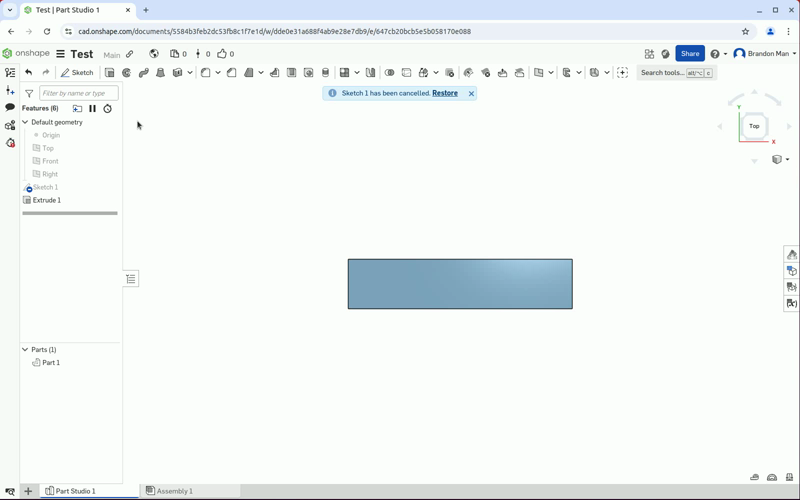
mouse_move(73, 189)
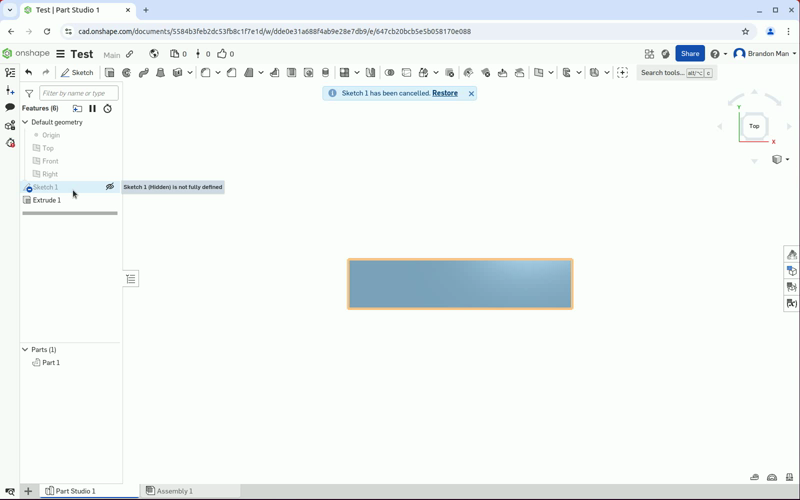
click(73, 189)
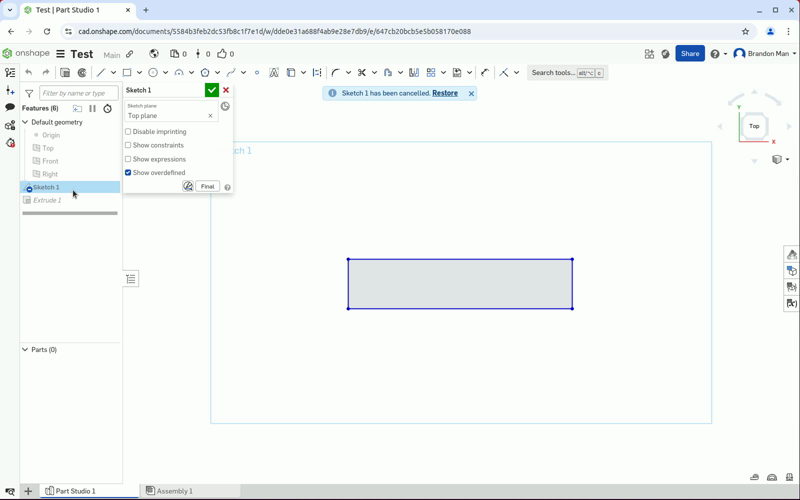
mouse_move(229, 92)
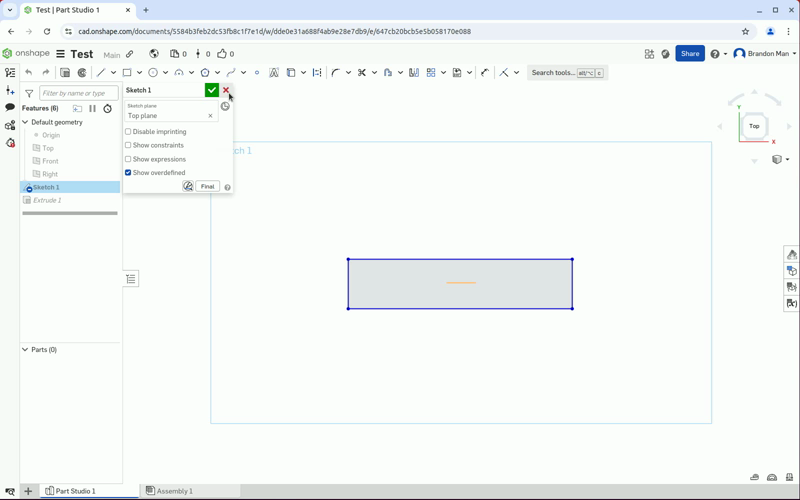
click(229, 92)
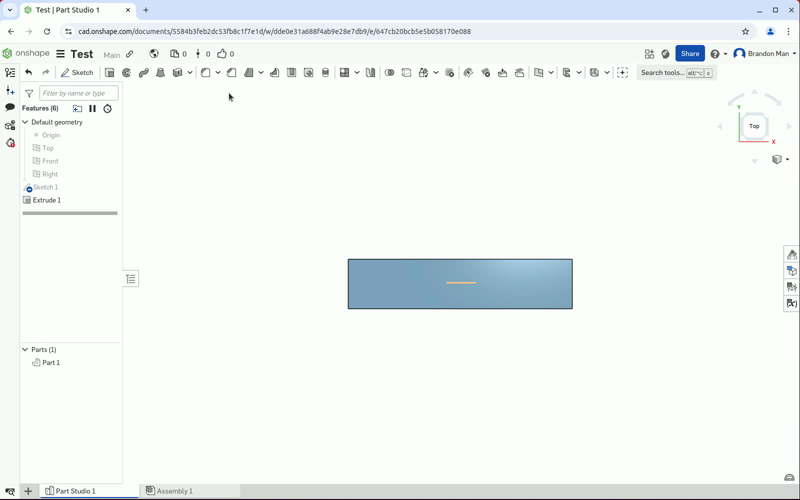
mouse_move(541, 75)
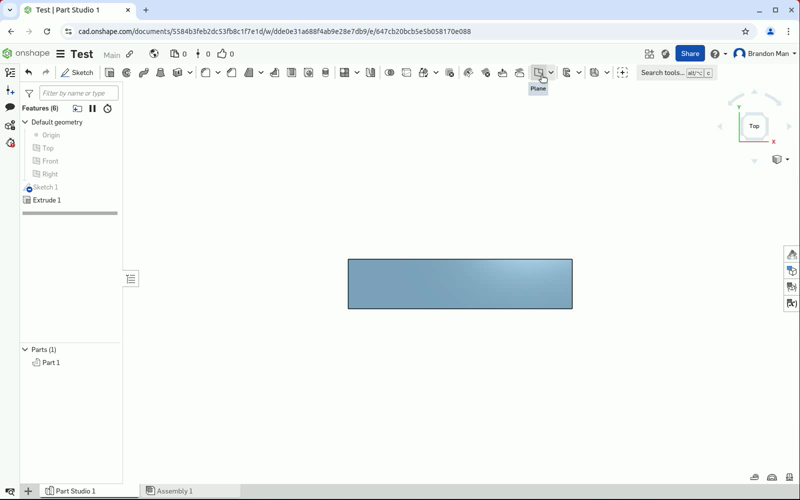
click(541, 75)
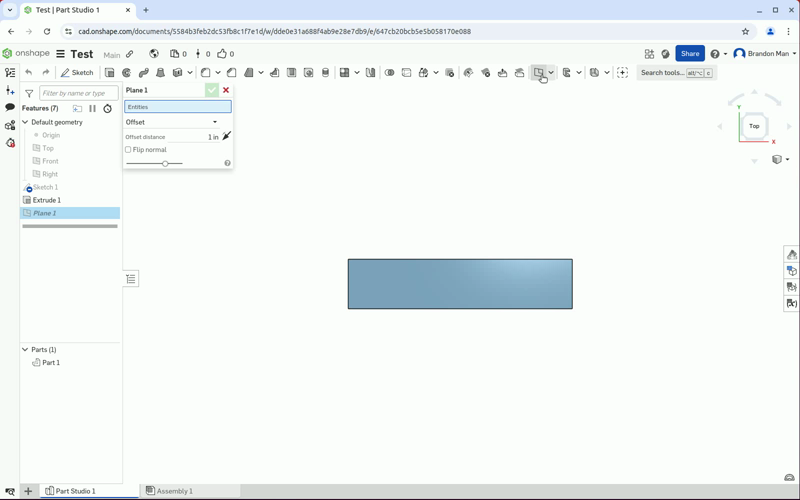
mouse_move(73, 150)
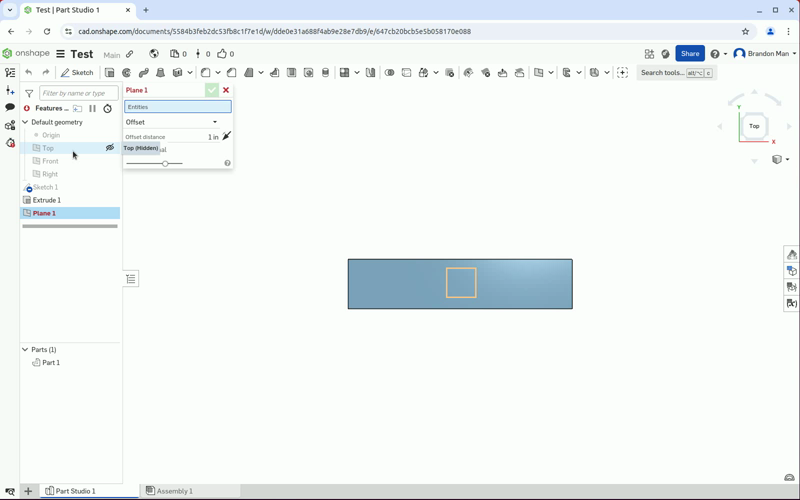
click(73, 150)
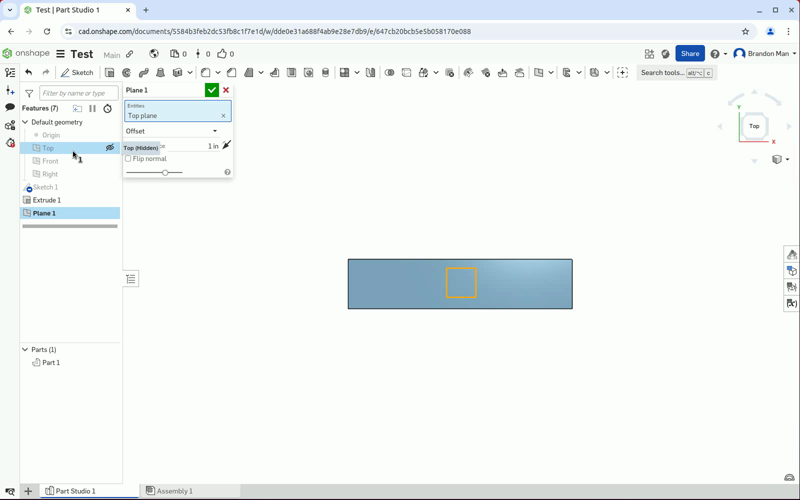
key(tab, 2)
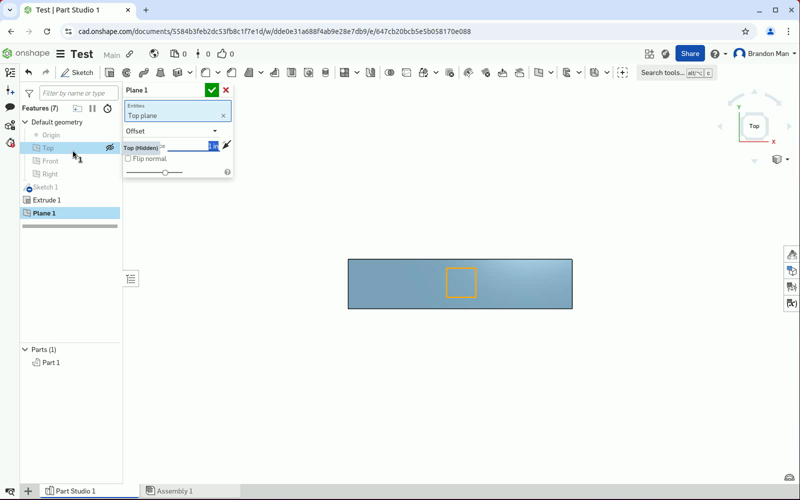
text(4.807)
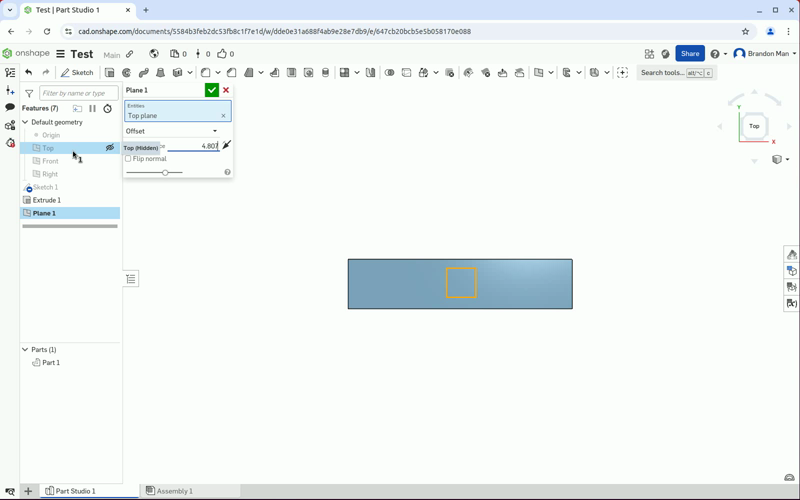
key(enter, 2)
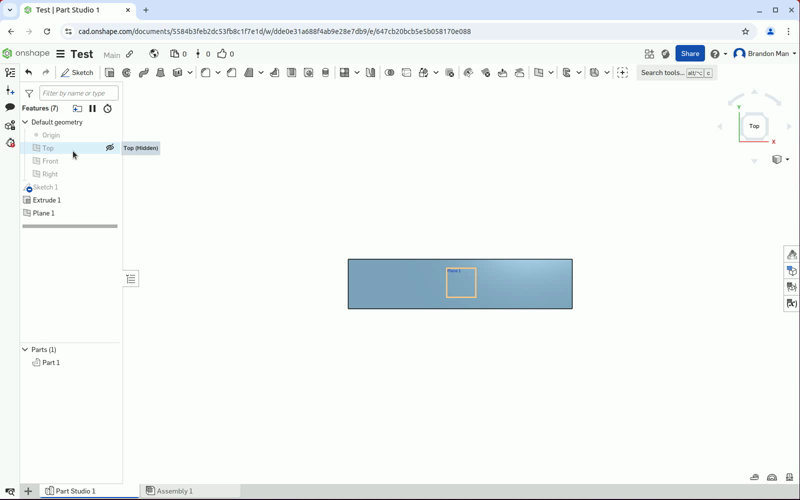
key(shift+s)
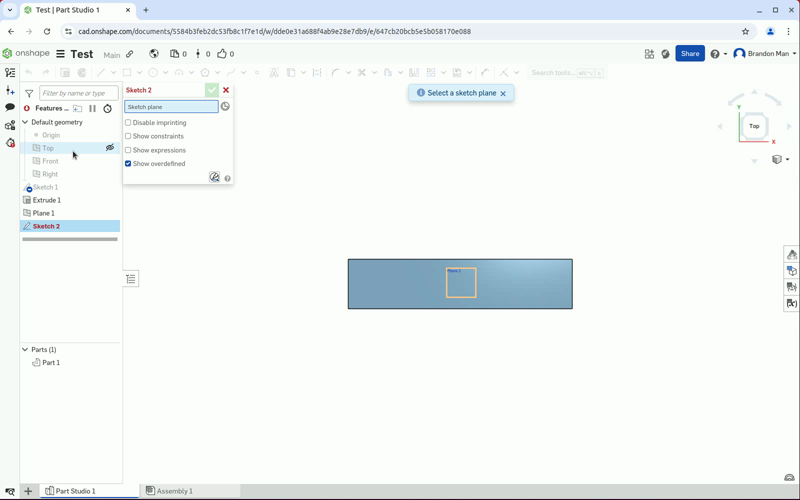
mouse_move(73, 215)
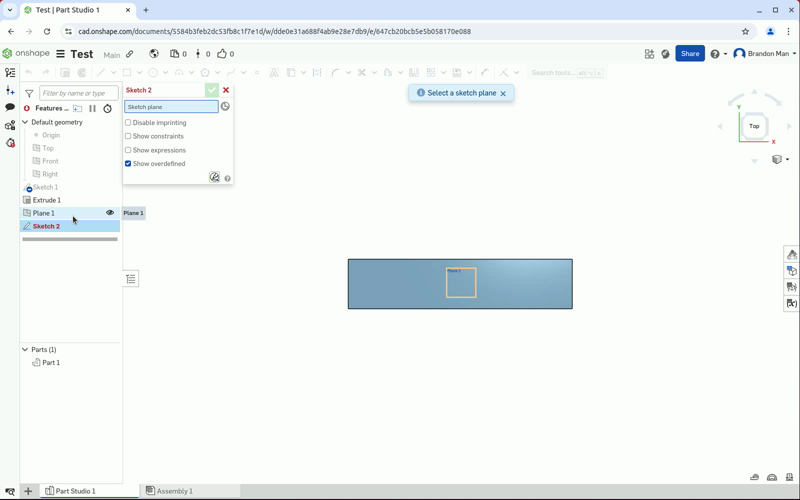
click(73, 215)
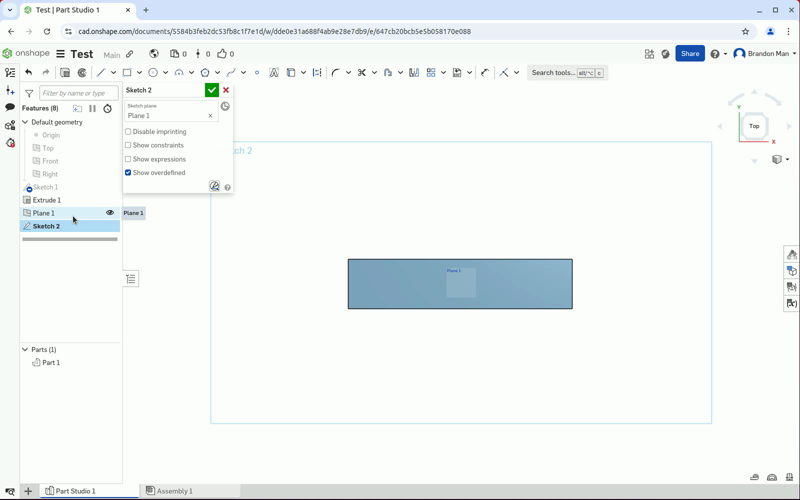
mouse_move(73, 352)
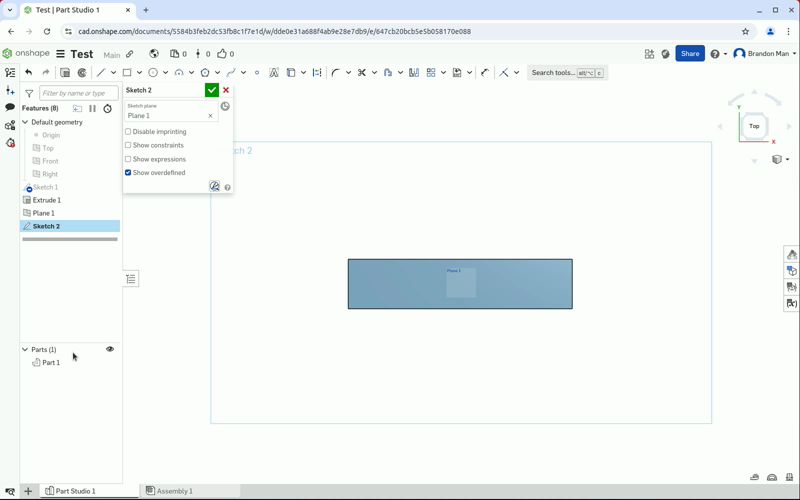
key(y)
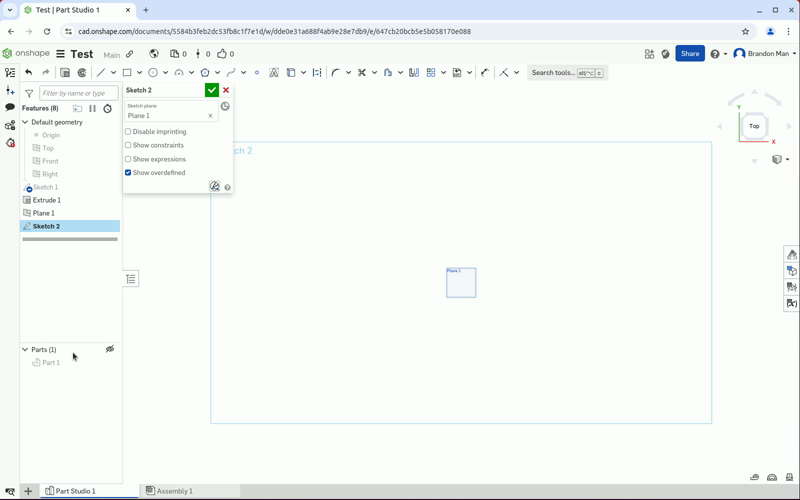
key(l)
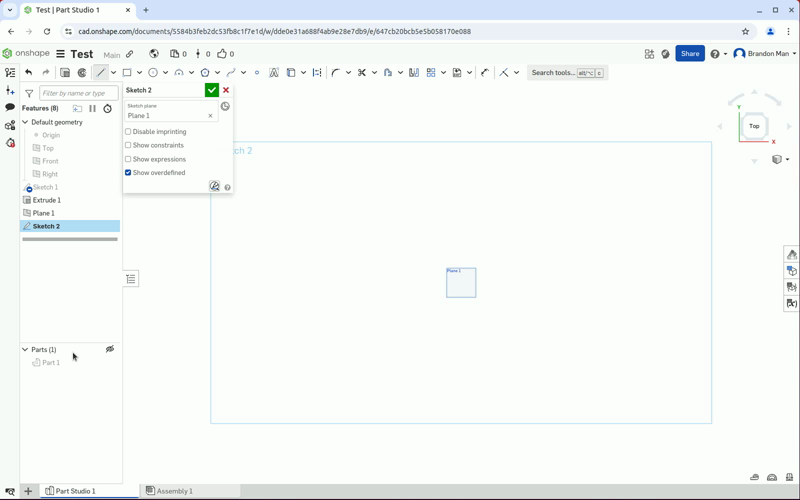
key_down(shift)
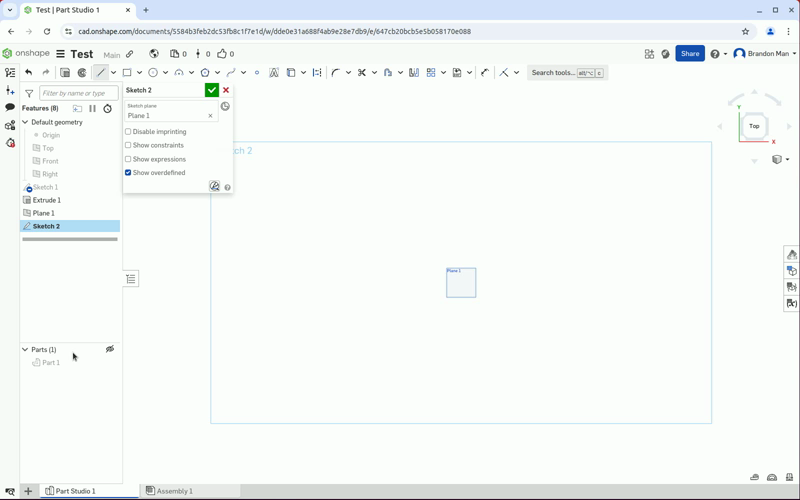
mouse_move(348, 308)
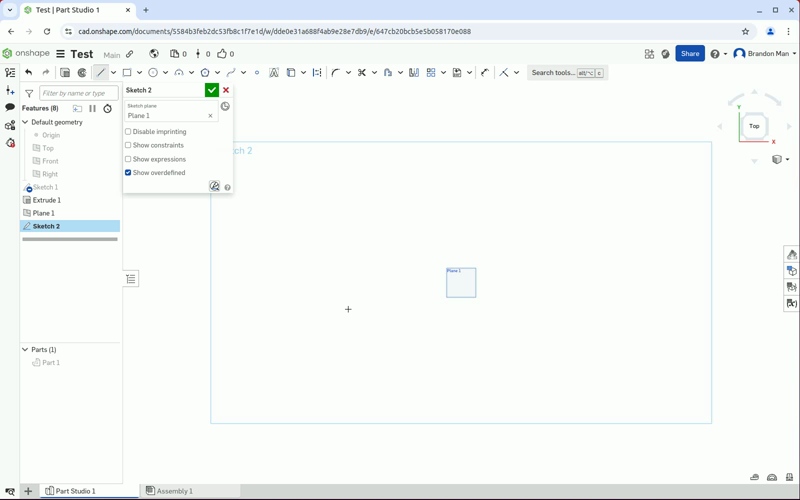
click(348, 308)
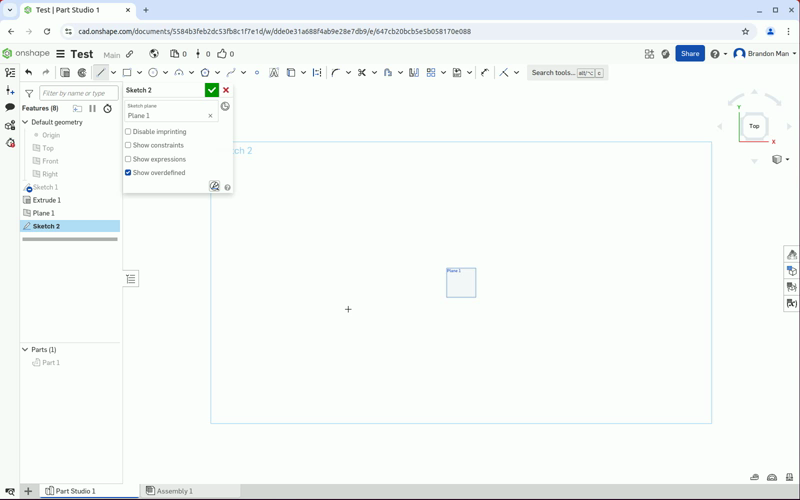
key_up(shift)
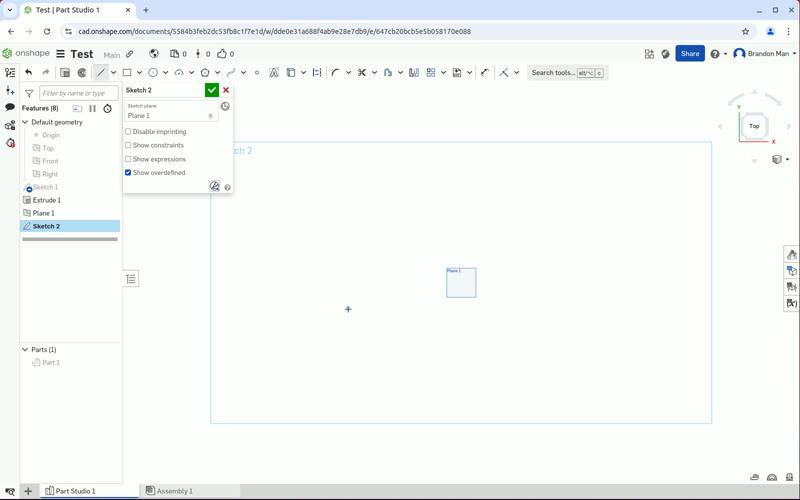
key_down(shift)
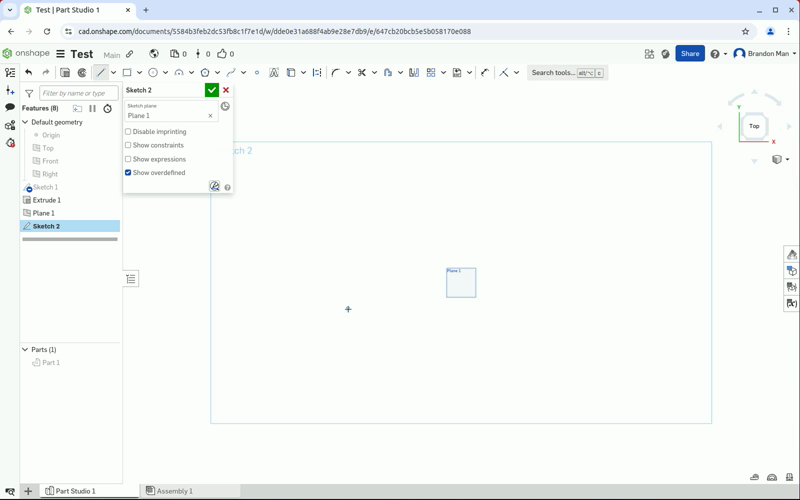
mouse_move(472, 308)
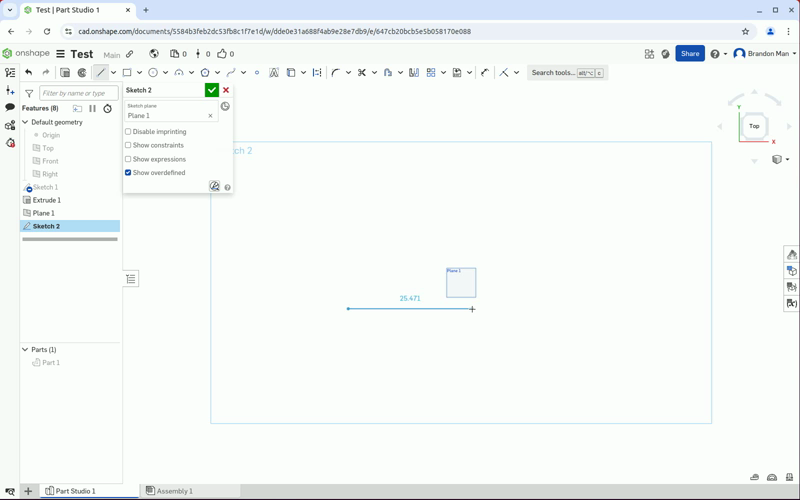
click(472, 308)
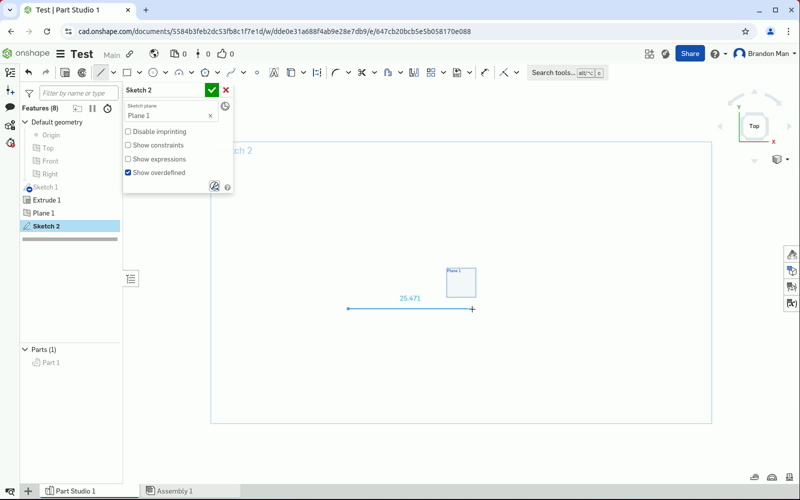
key_up(shift)
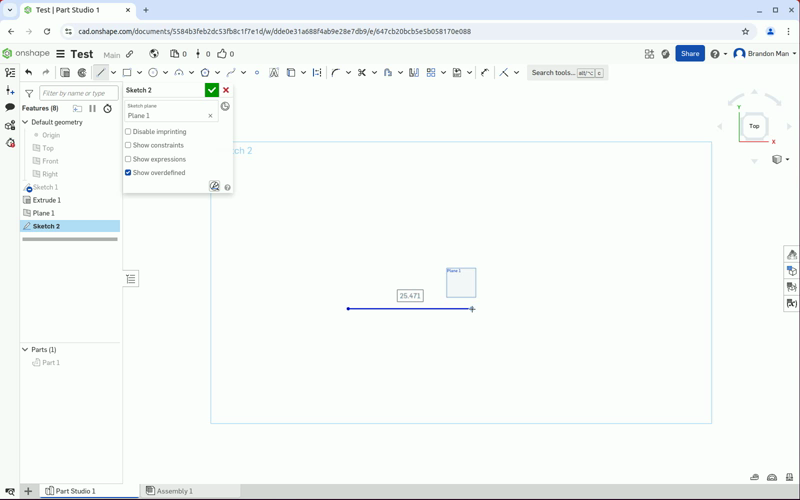
key_down(shift)
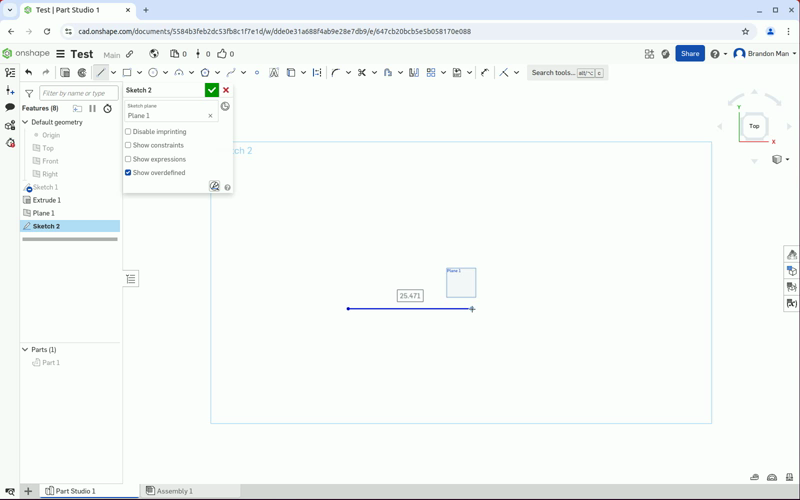
mouse_move(502, 308)
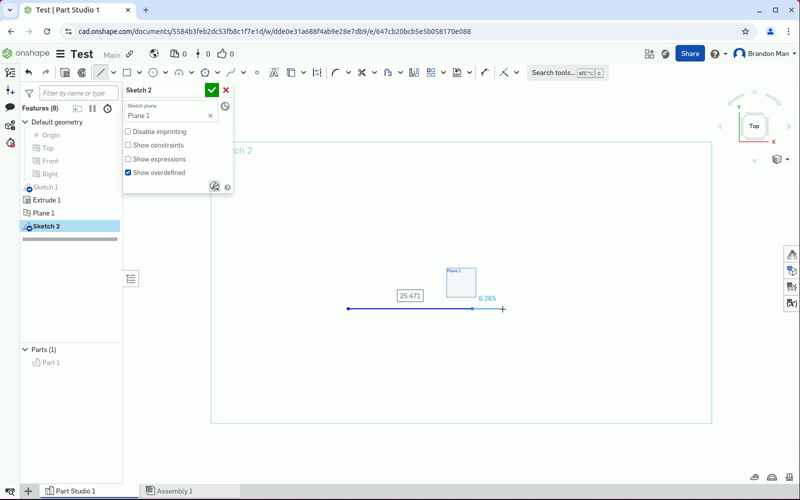
mouse_move(472, 257)
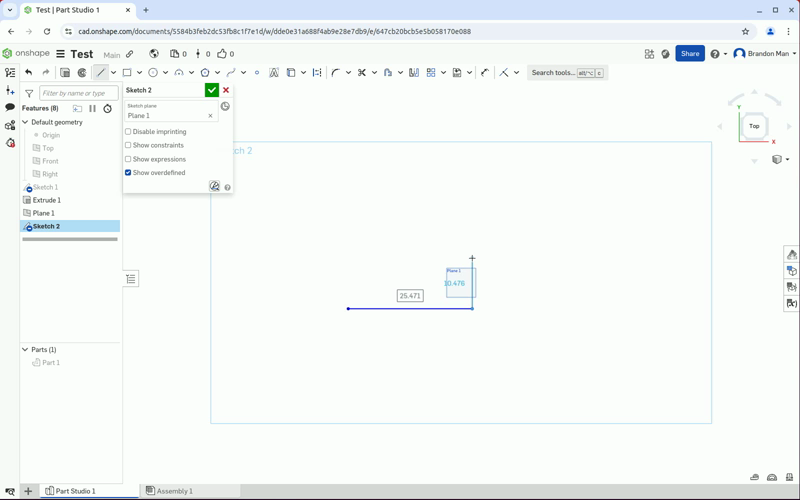
click(472, 257)
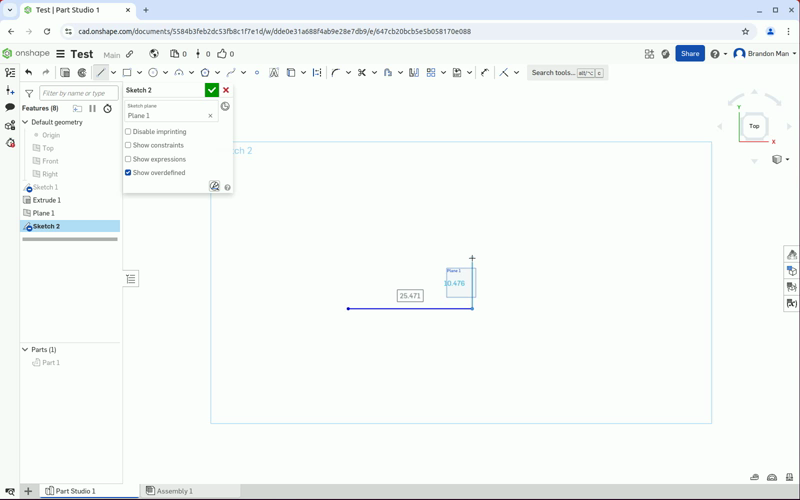
key_up(shift)
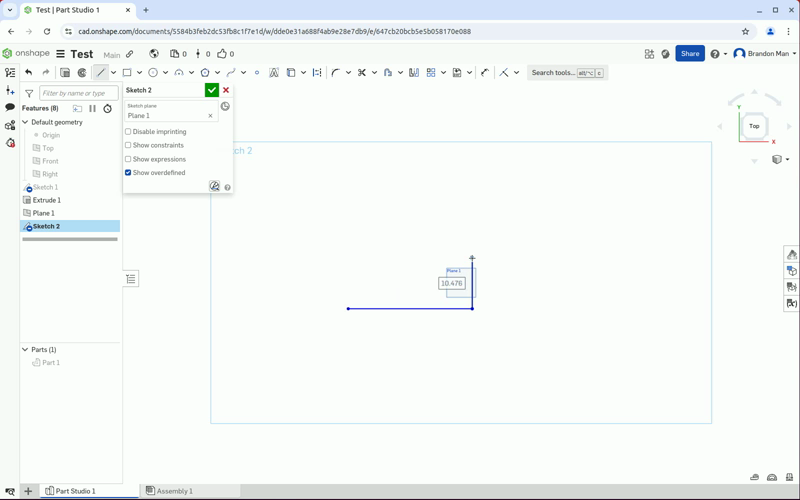
key_down(shift)
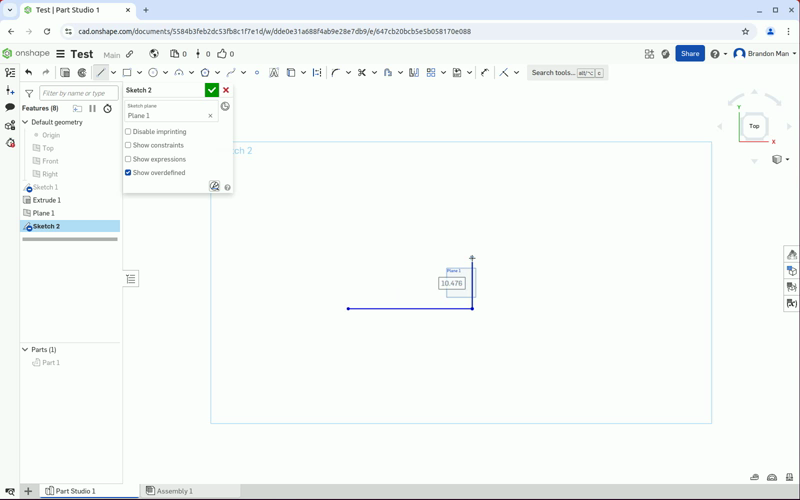
mouse_move(348, 257)
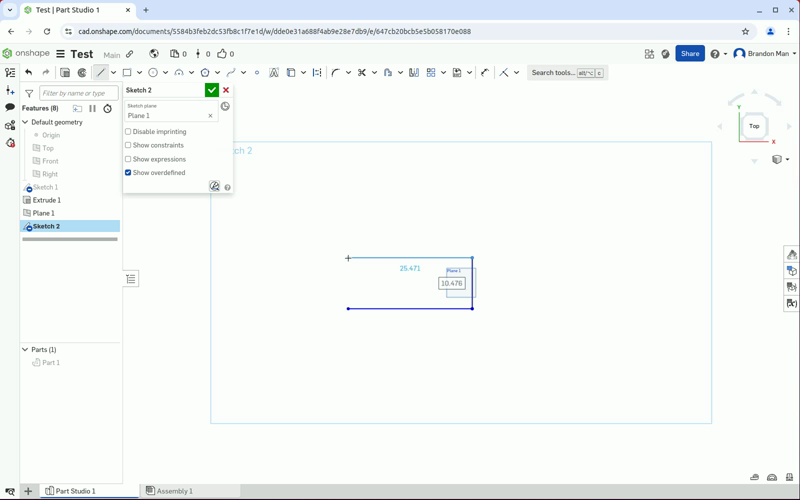
click(348, 257)
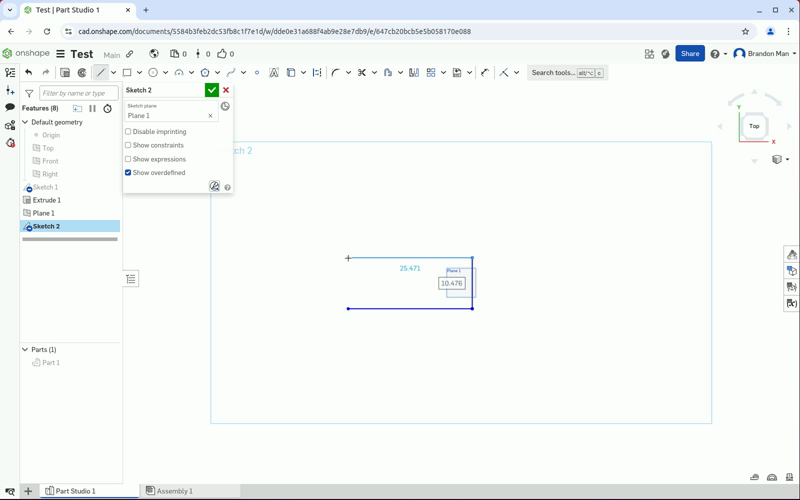
key_up(shift)
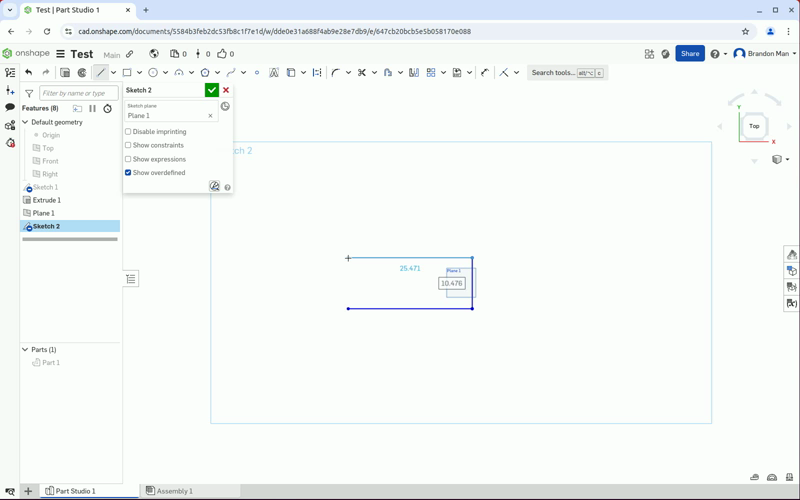
mouse_move(378, 257)
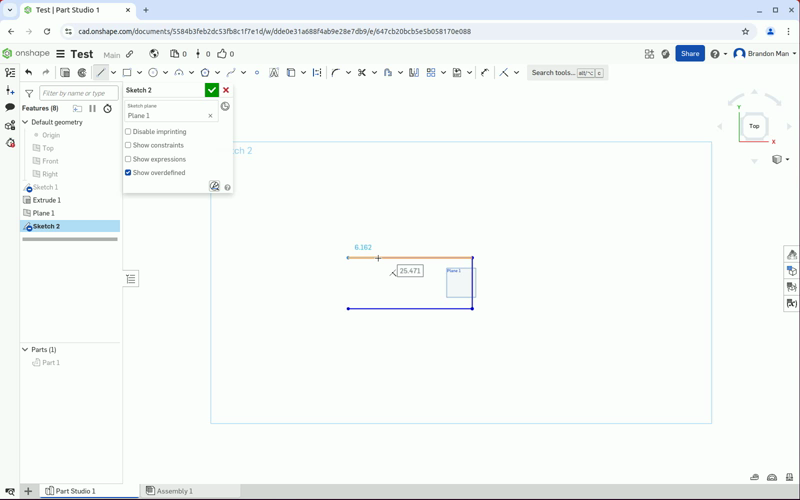
key_down(shift)
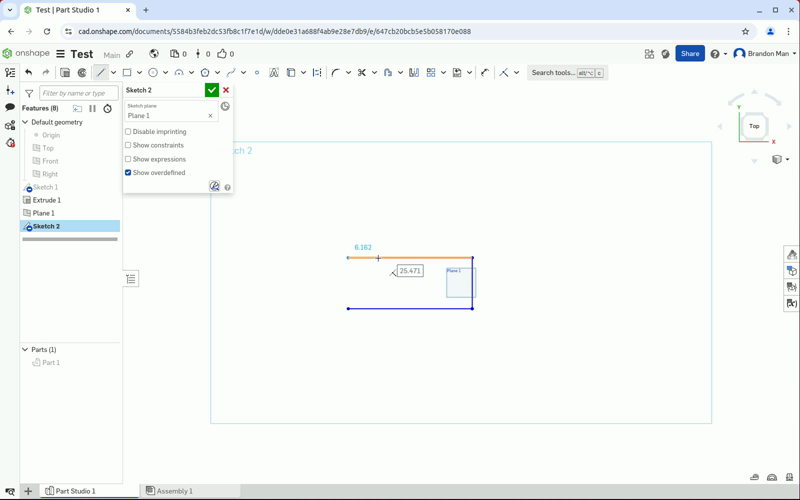
mouse_move(348, 308)
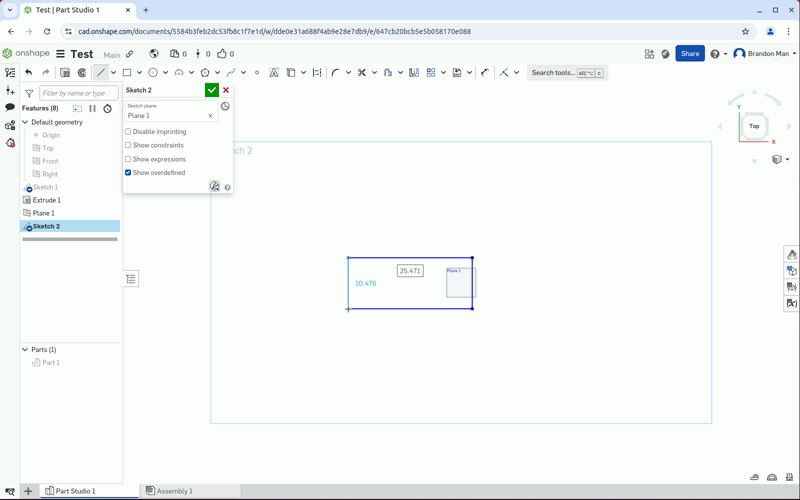
key_up(shift)
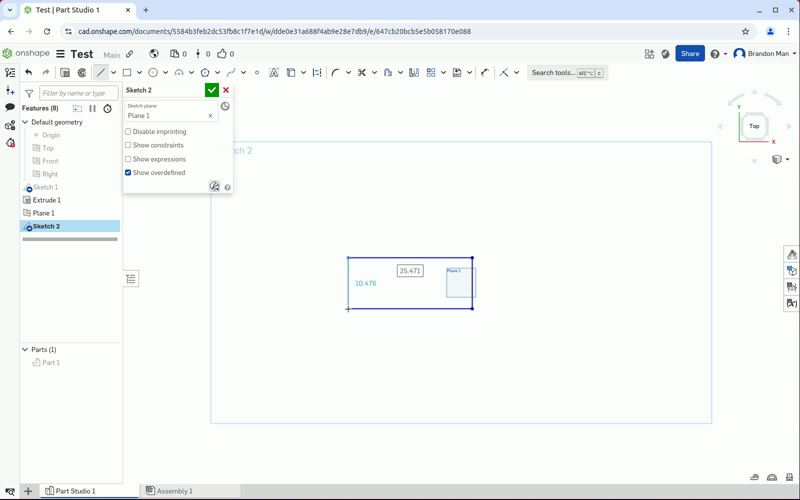
click(348, 308)
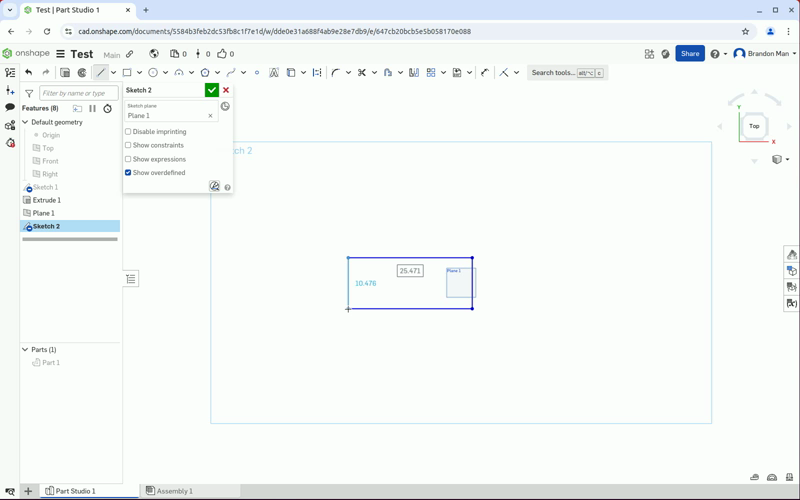
key(esc)
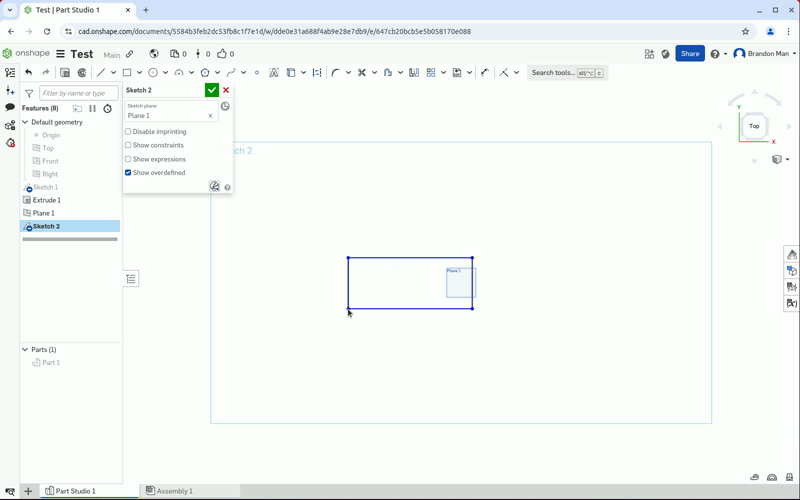
mouse_move(422, 302)
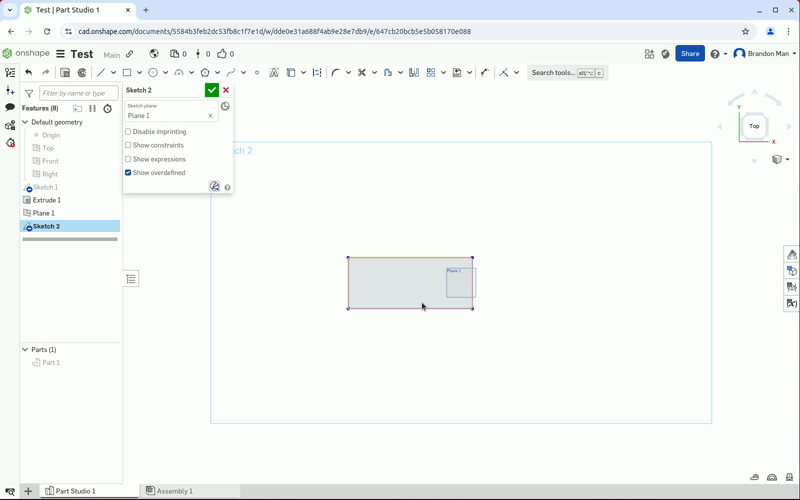
click(422, 302)
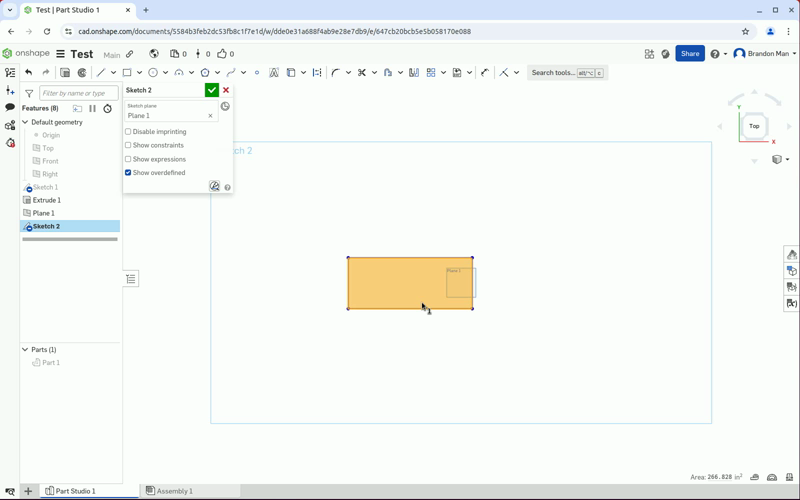
mouse_move(73, 352)
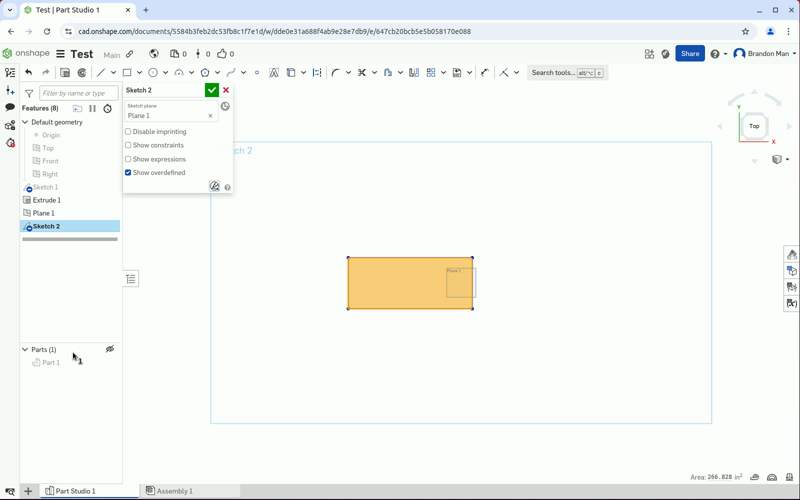
key(shift+y)
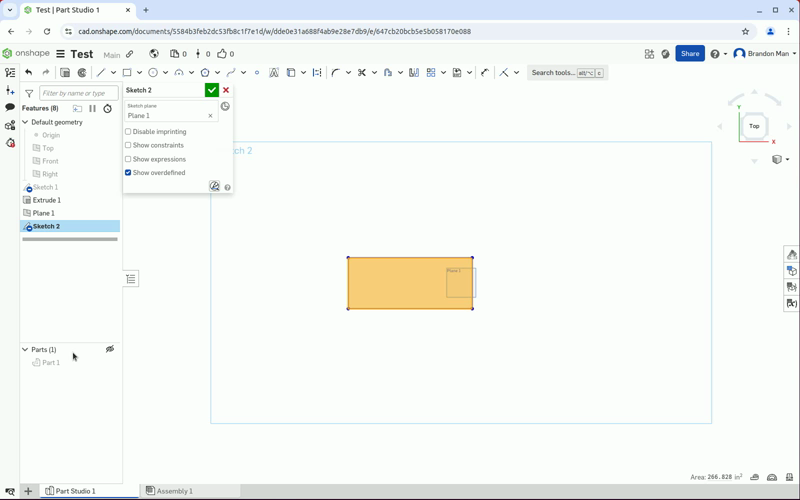
key(shift+e)
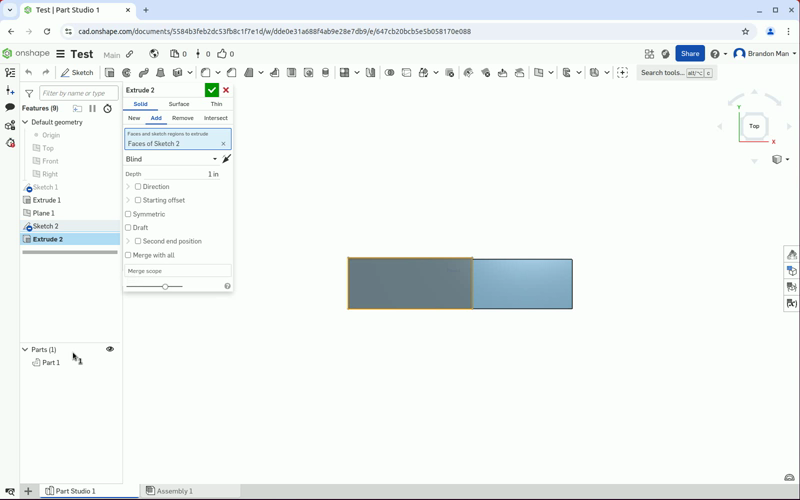
mouse_move(143, 106)
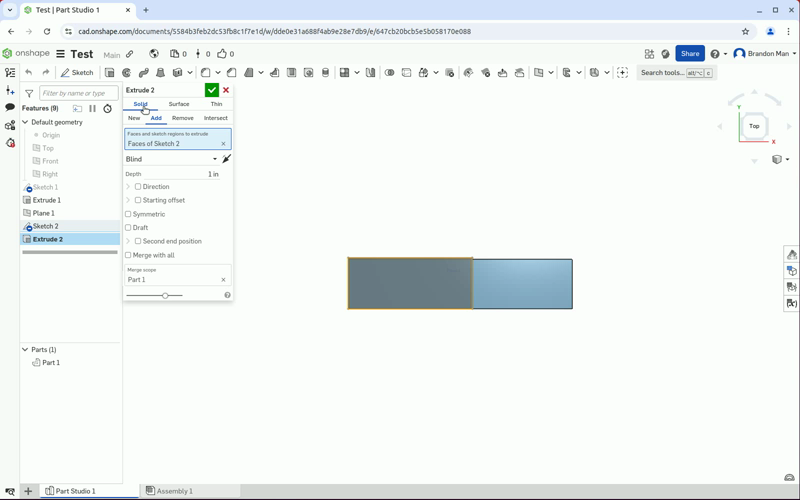
click(143, 106)
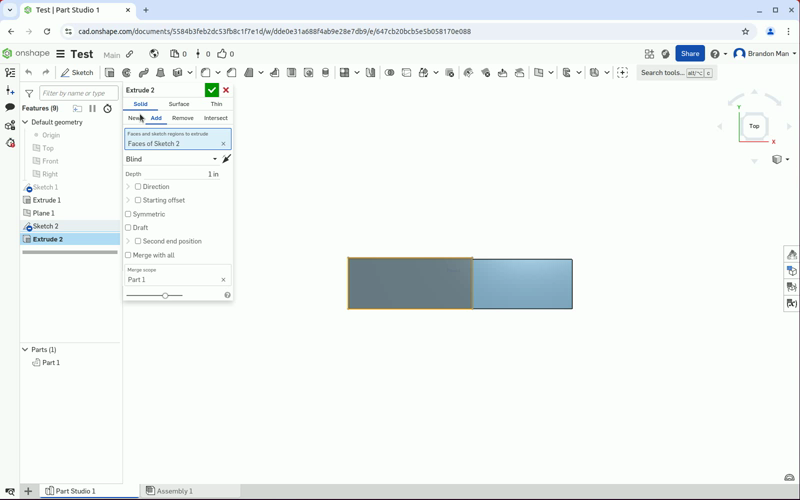
mouse_move(137, 120)
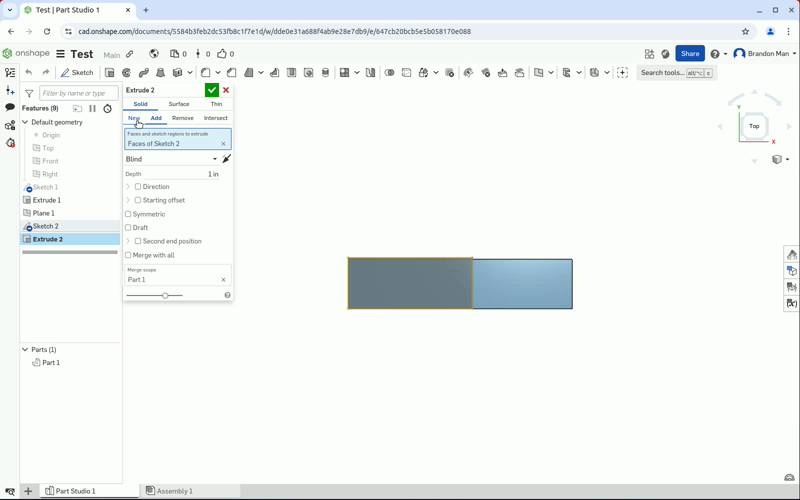
click(137, 120)
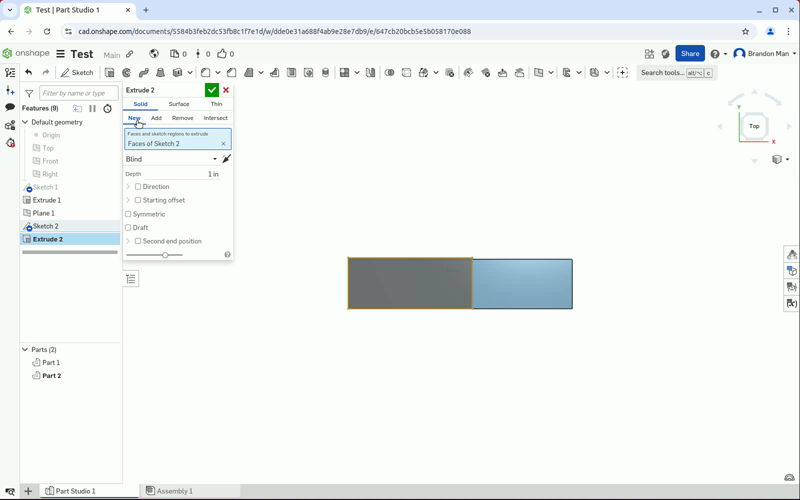
key(tab, 4)
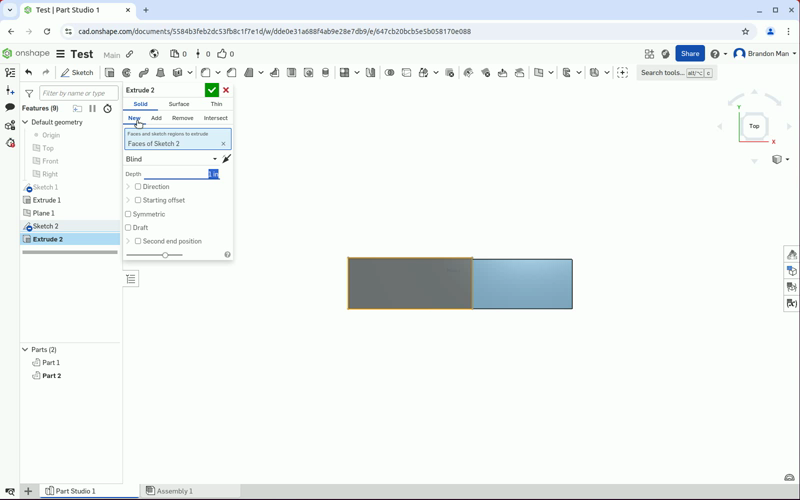
text(5.536)
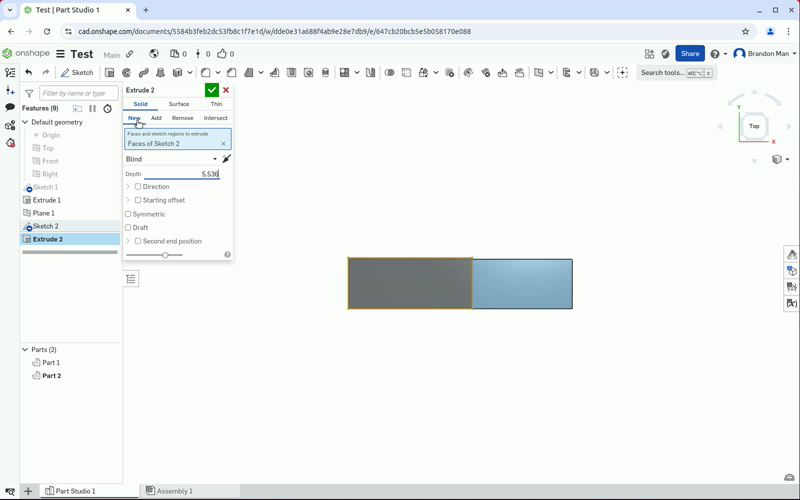
key(enter)
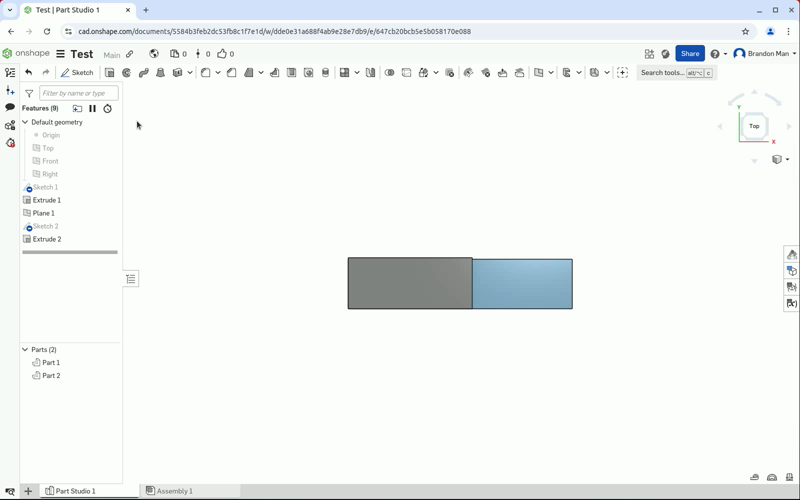
key(shift+h)
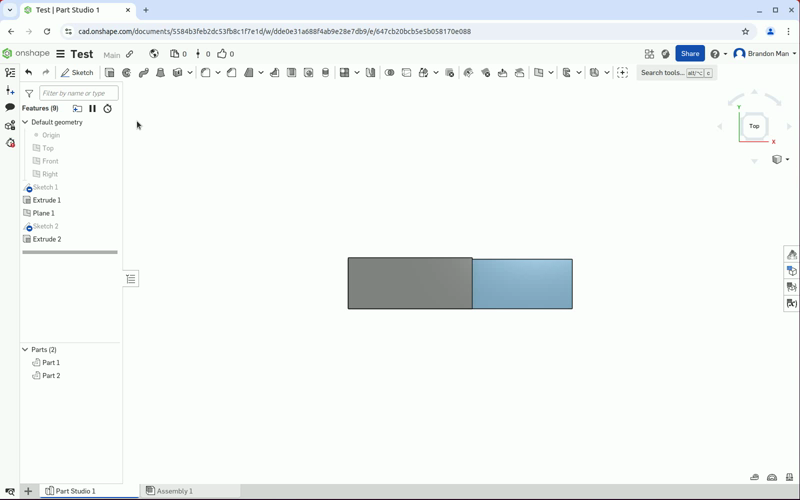
key(shift+h)
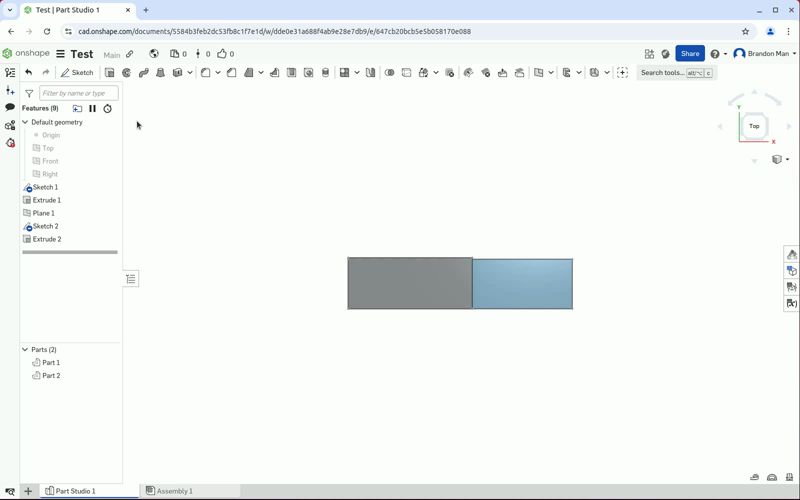
key(shift+7)
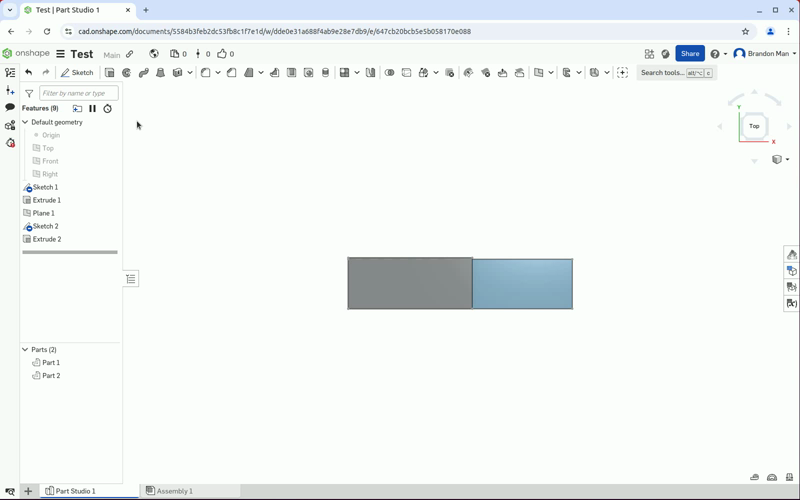
key(up, 3)
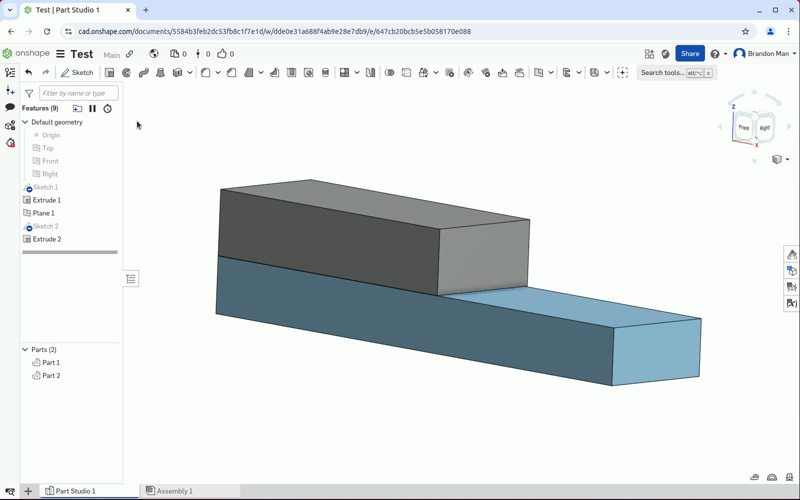
key(left, 3)
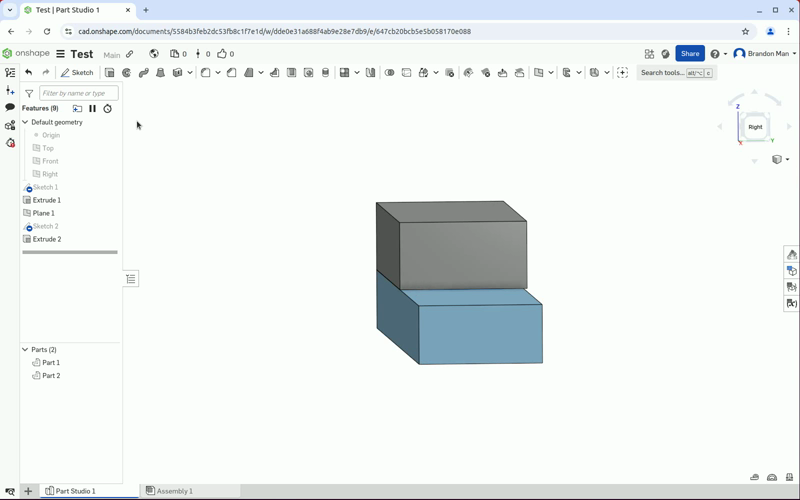
key(right, 3)
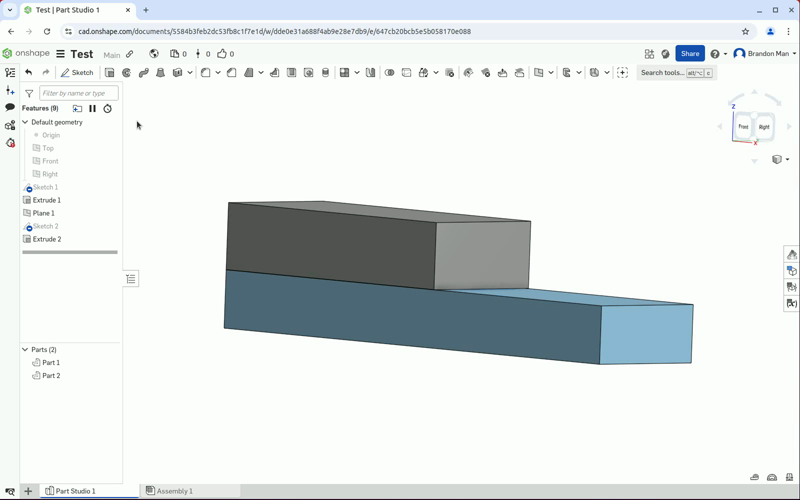
key(down, 3)
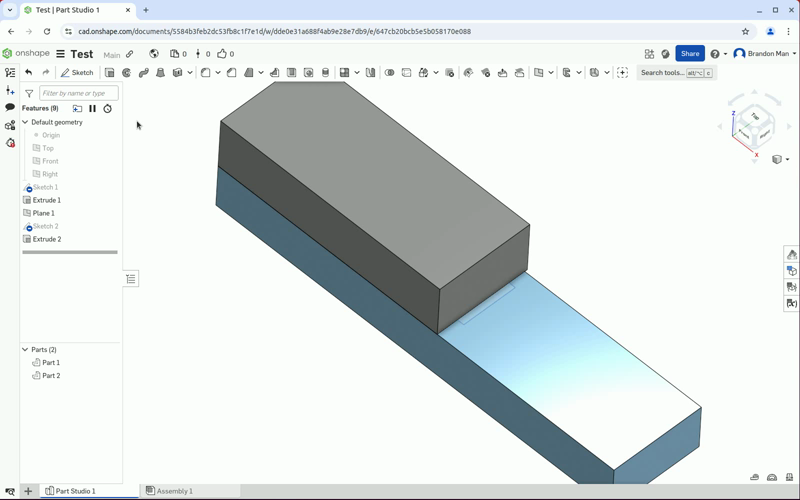
mouse_move(73, 189)
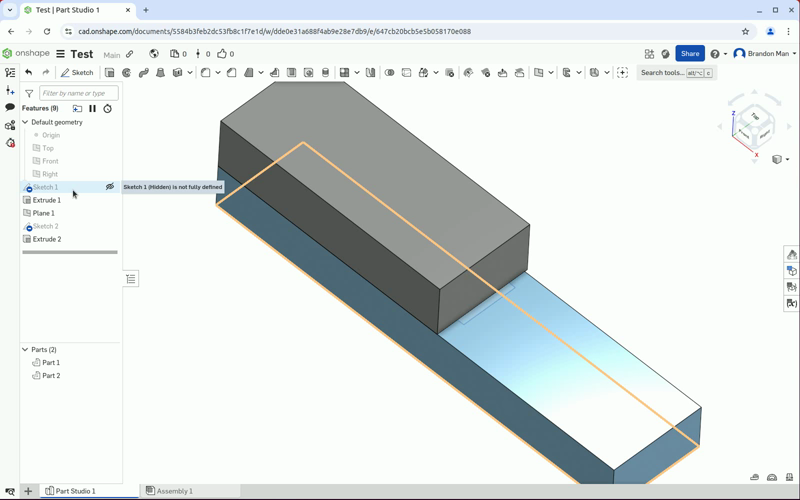
click(73, 189)